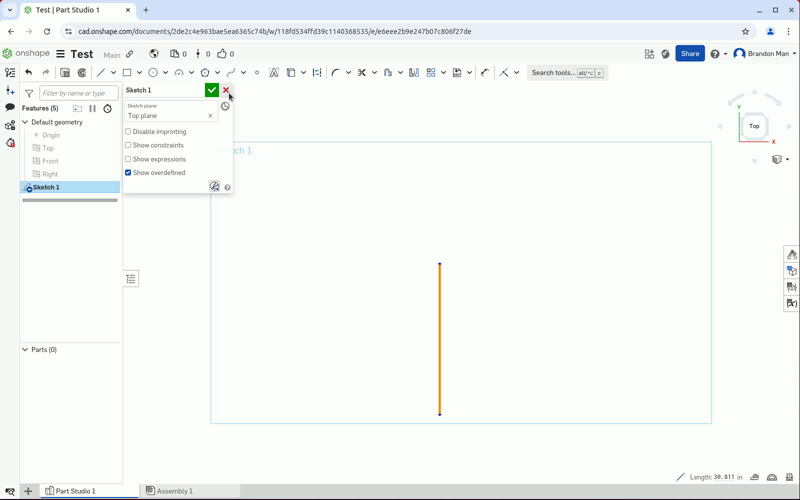
key(shift+h)
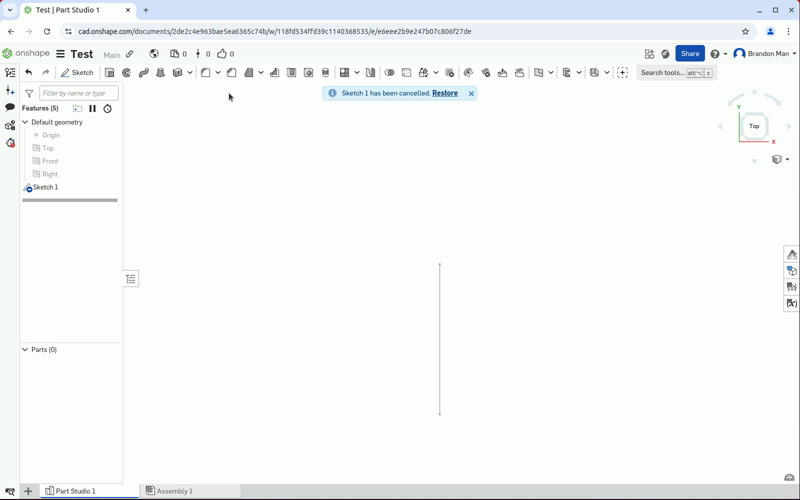
mouse_move(73, 352)
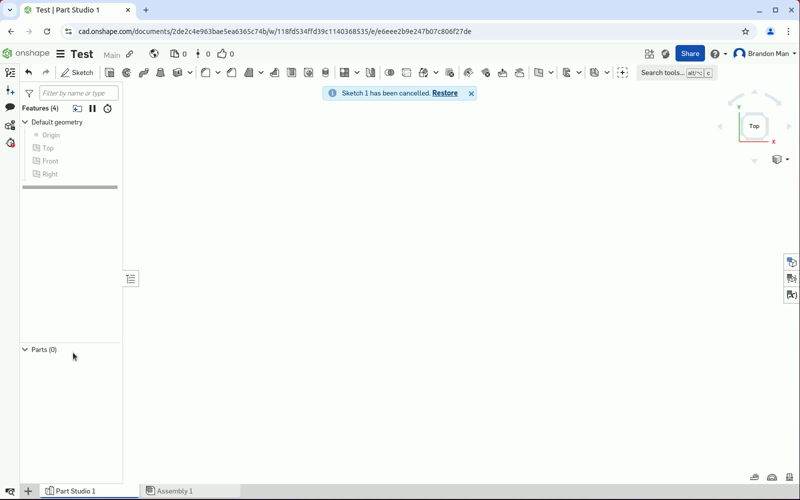
key(y)
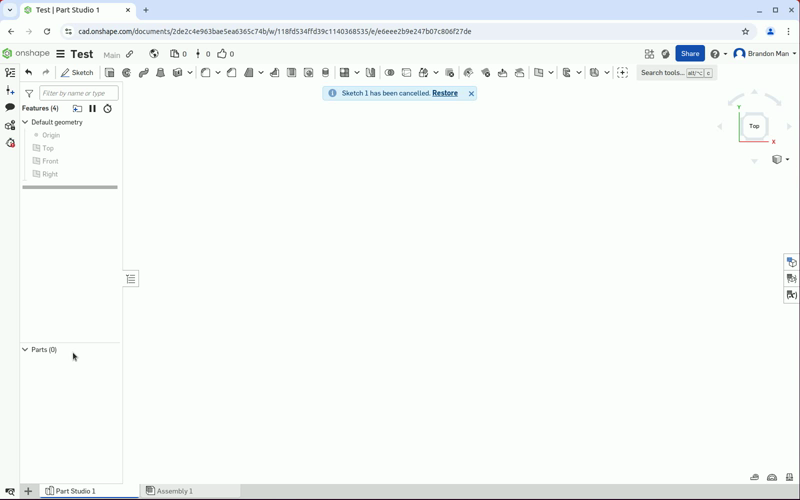
key(shift+p)
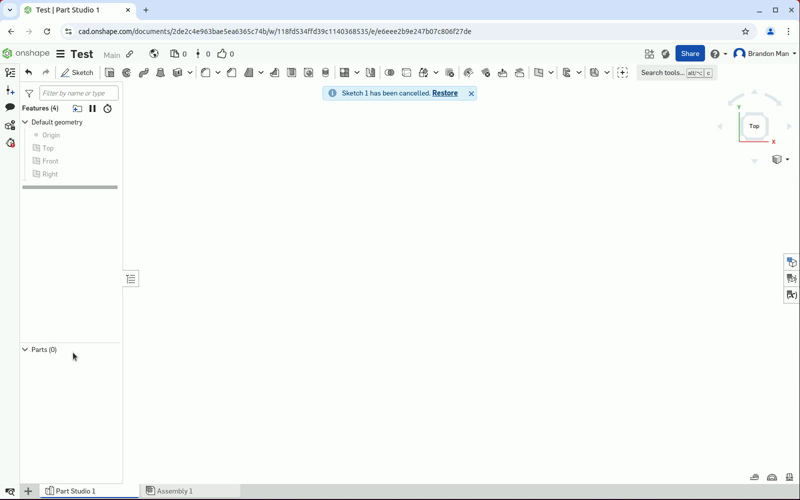
key(space)
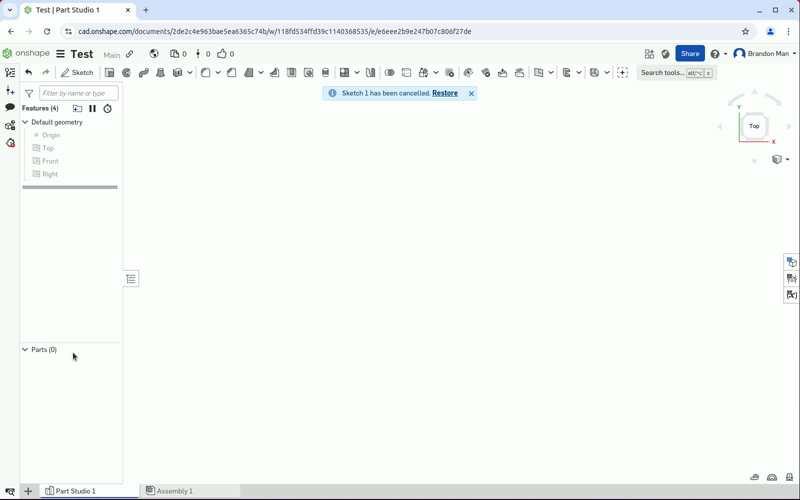
key_down(shift)
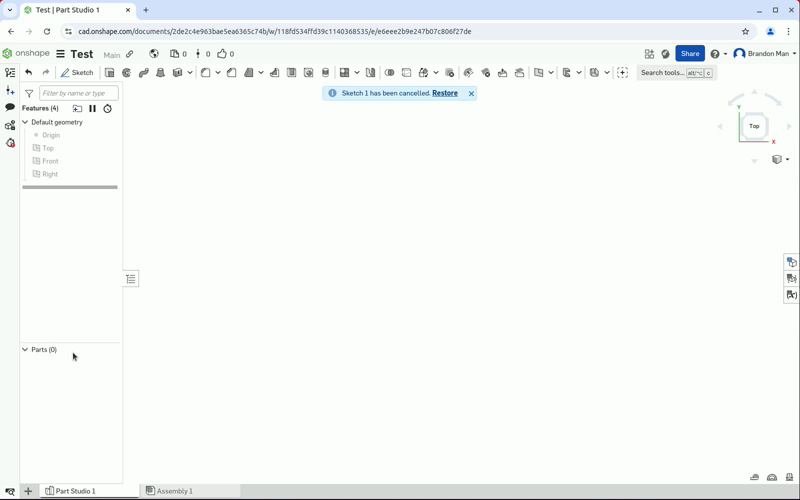
key(up)
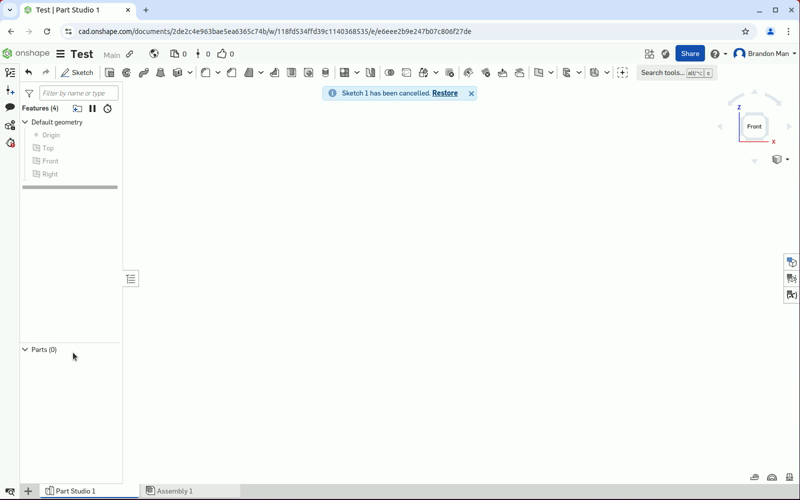
key_up(shift)
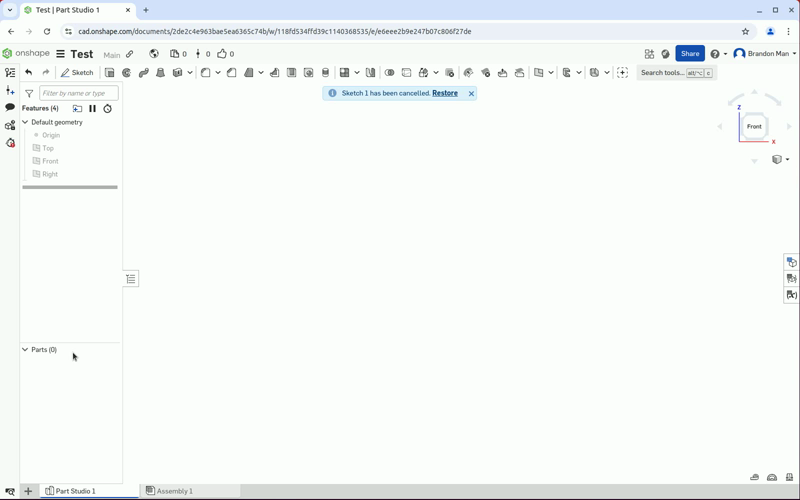
key(space)
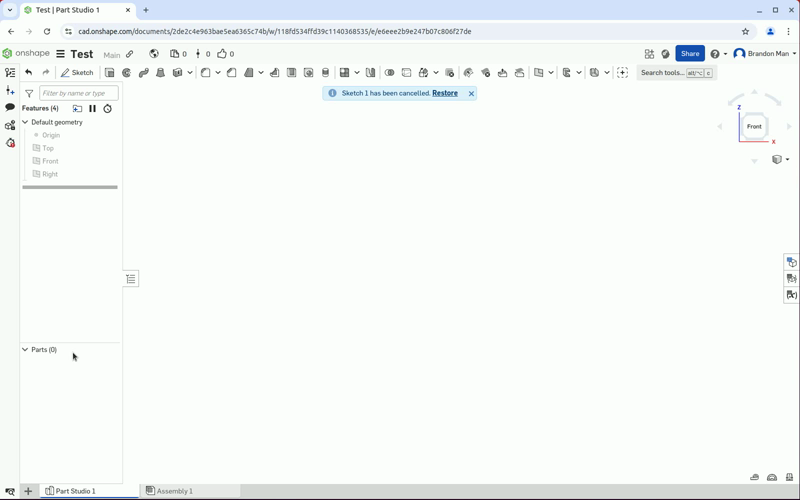
key_down(shift)
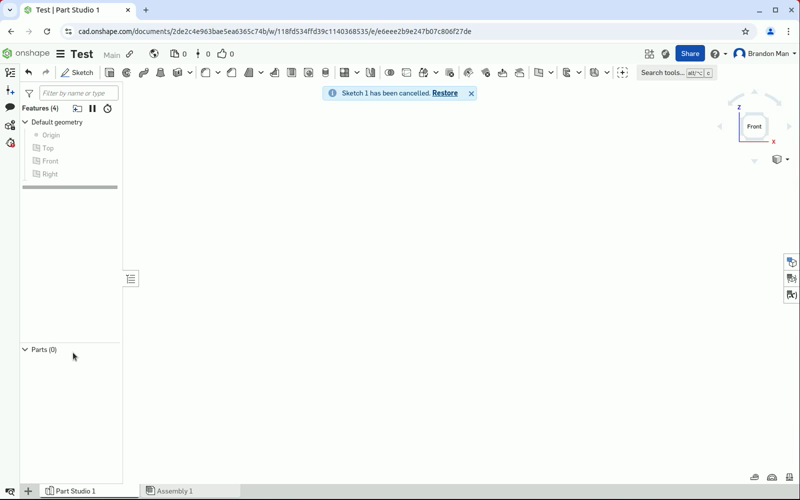
key(left)
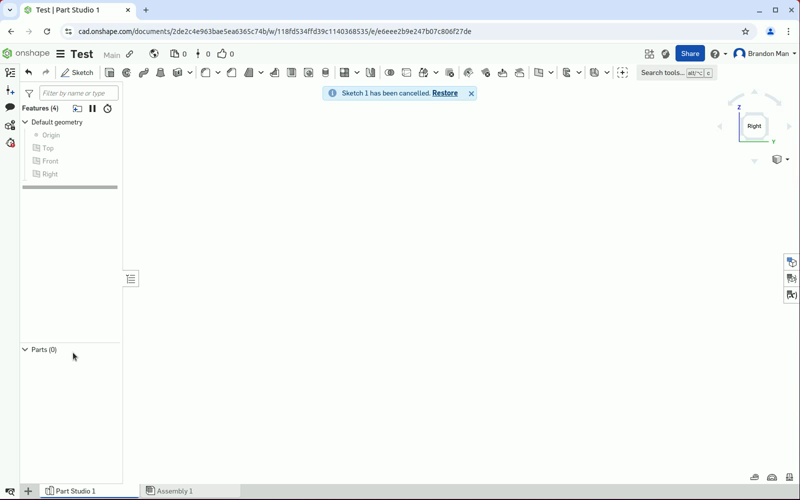
key_up(shift)
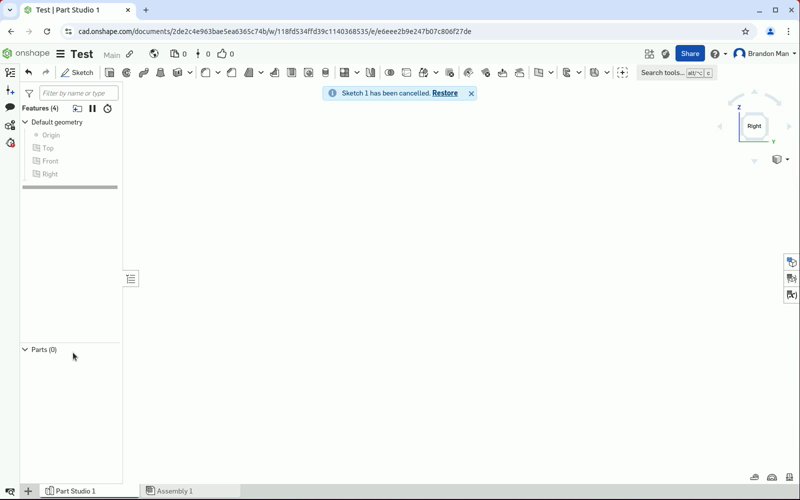
mouse_move(73, 352)
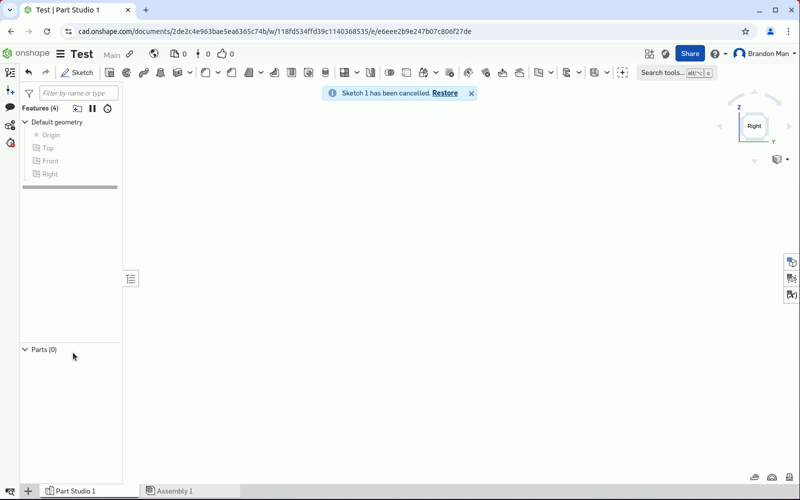
key(shift+y)
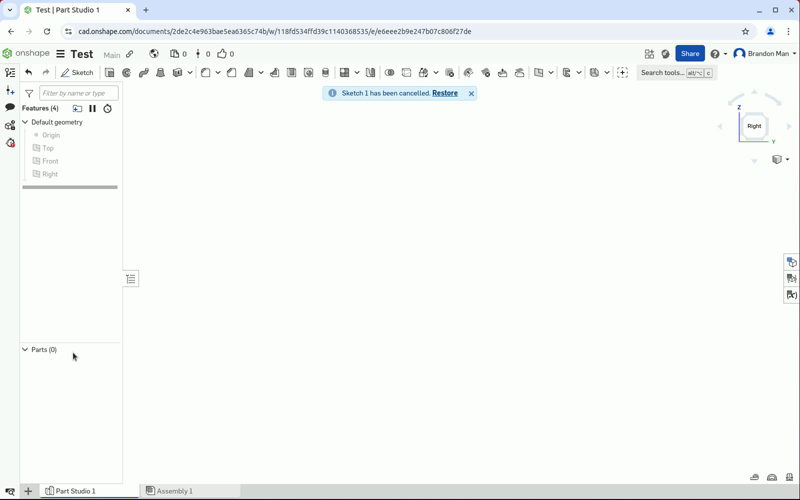
key(shift+s)
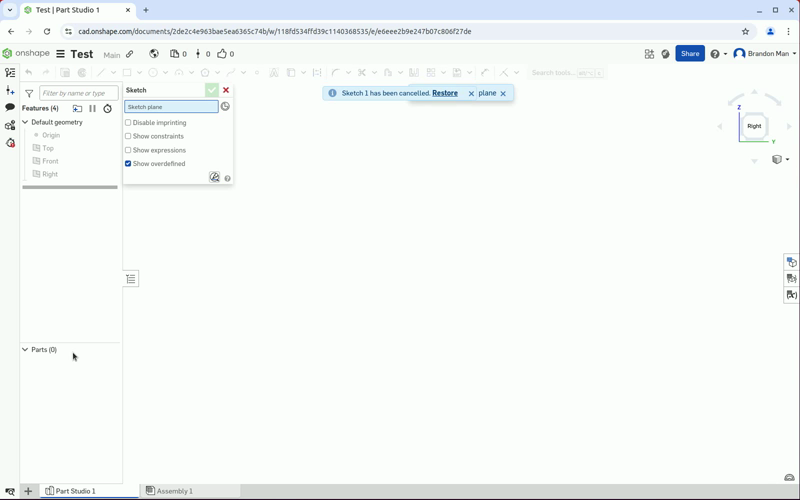
mouse_move(73, 176)
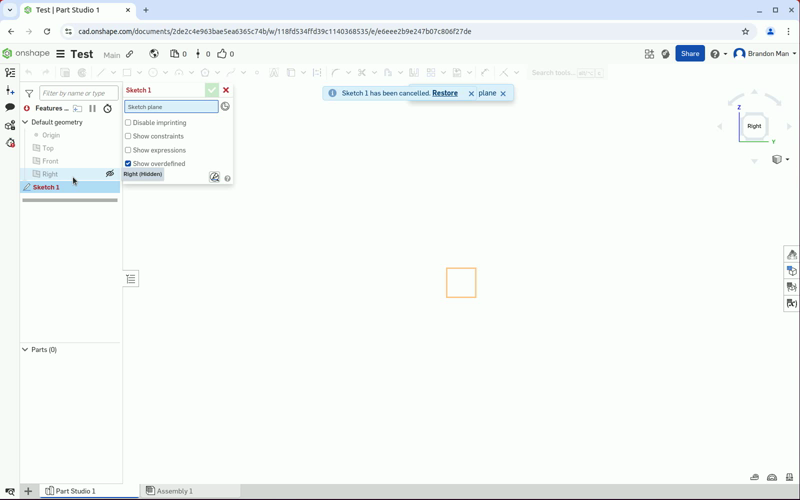
click(73, 176)
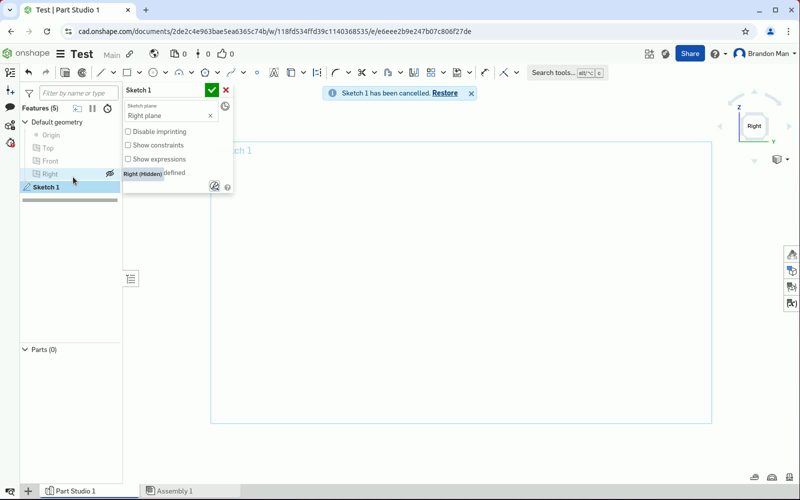
mouse_move(73, 352)
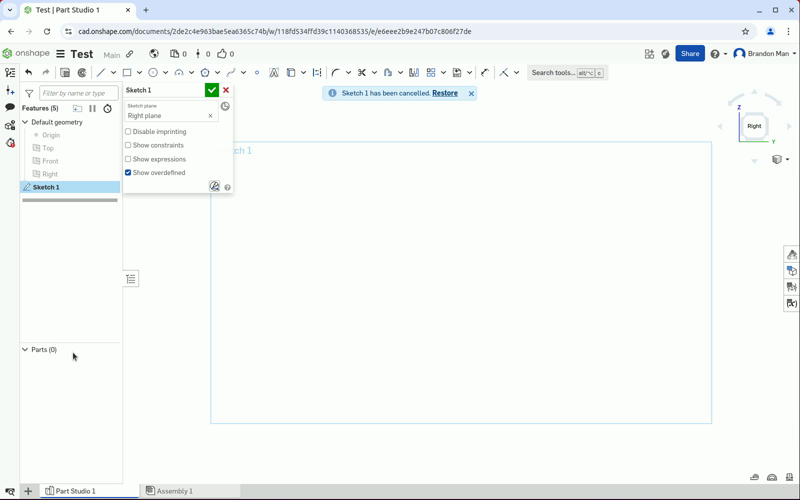
key(y)
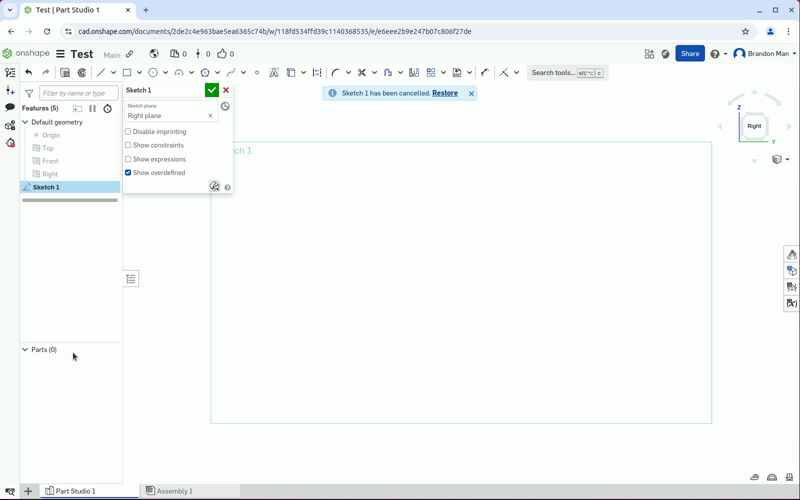
key(c)
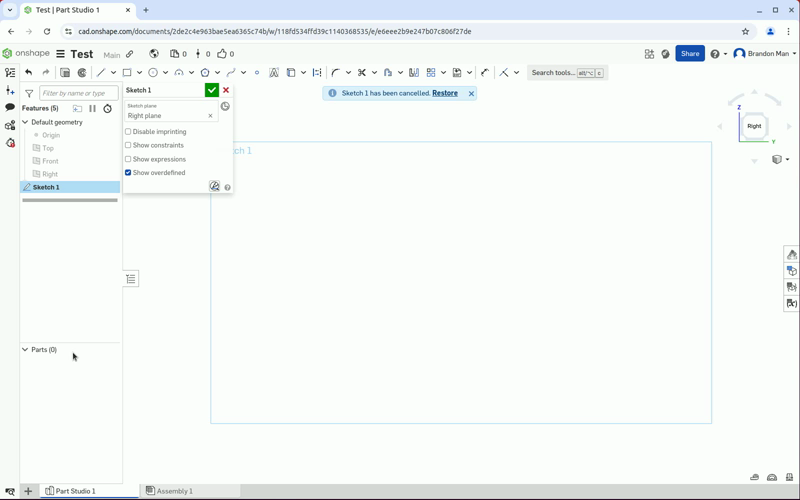
key_down(shift)
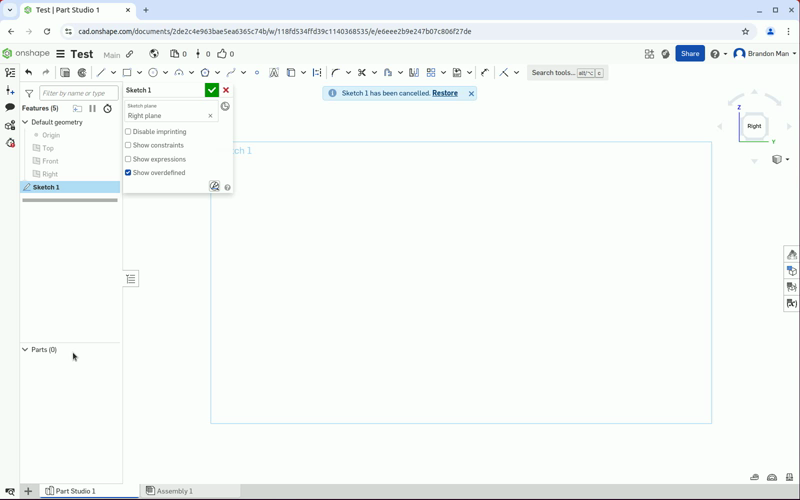
mouse_move(460, 282)
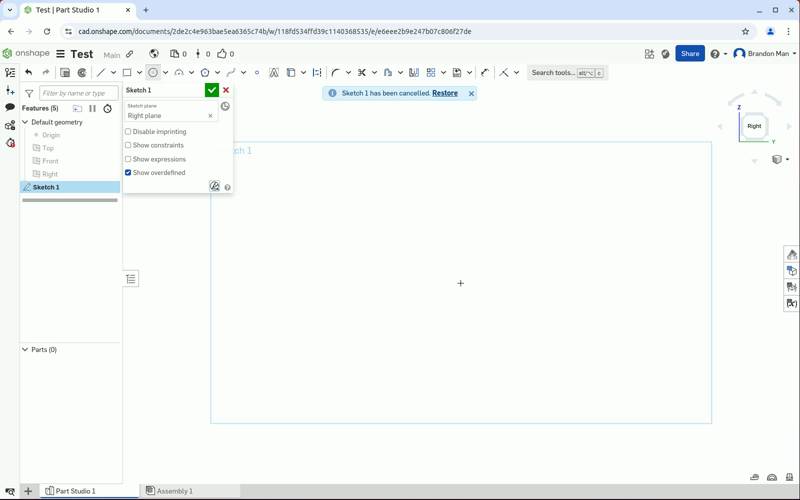
click(460, 282)
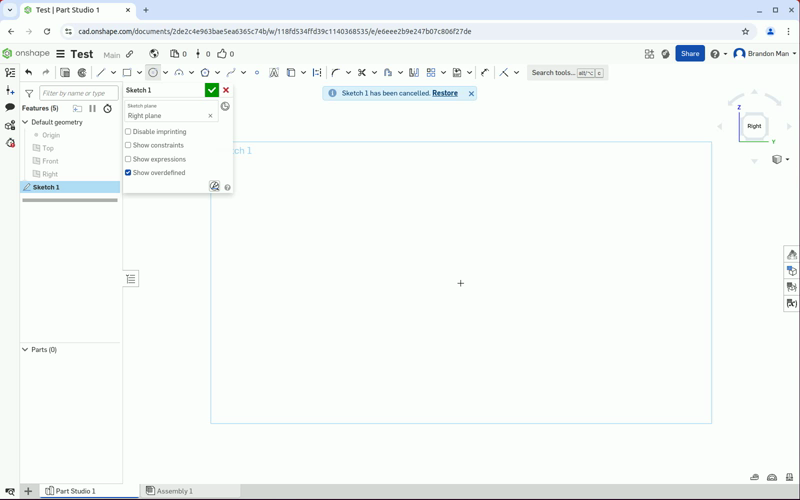
key_up(shift)
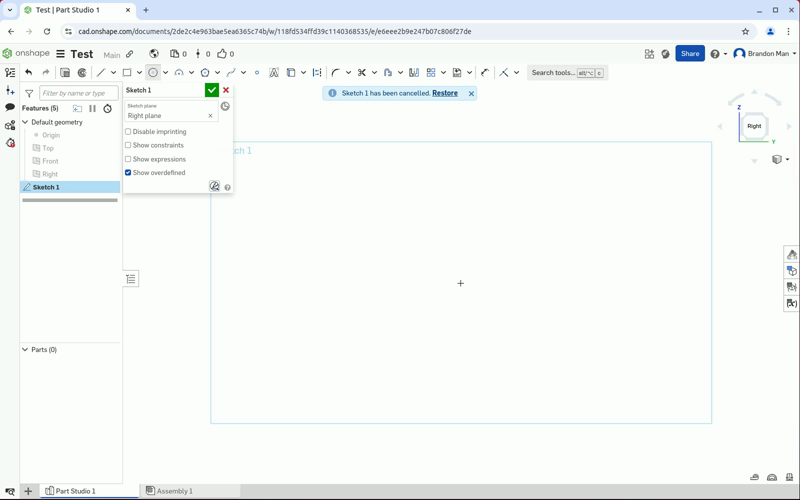
mouse_move(471, 282)
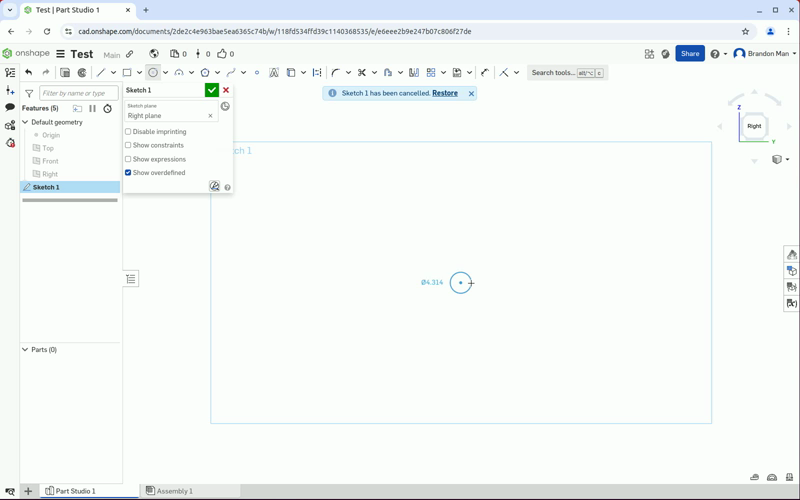
click(471, 282)
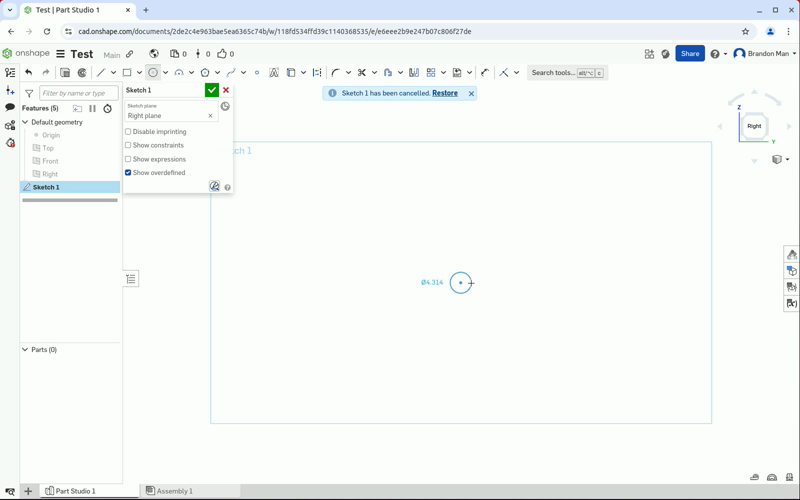
key(esc)
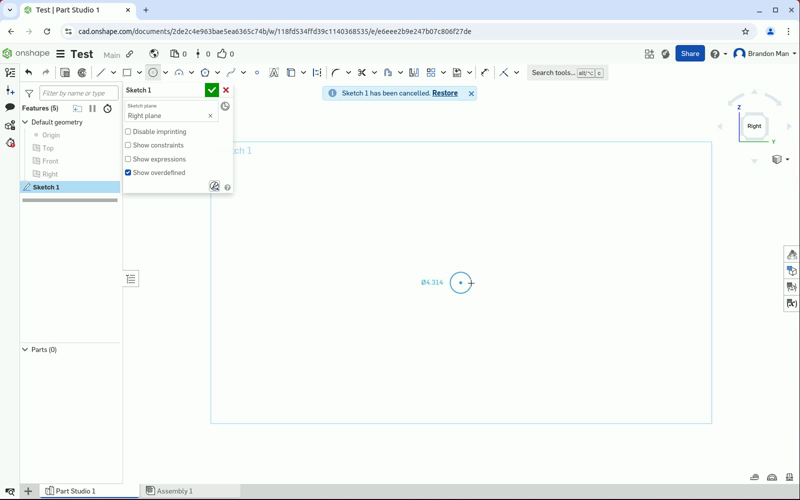
mouse_move(459, 291)
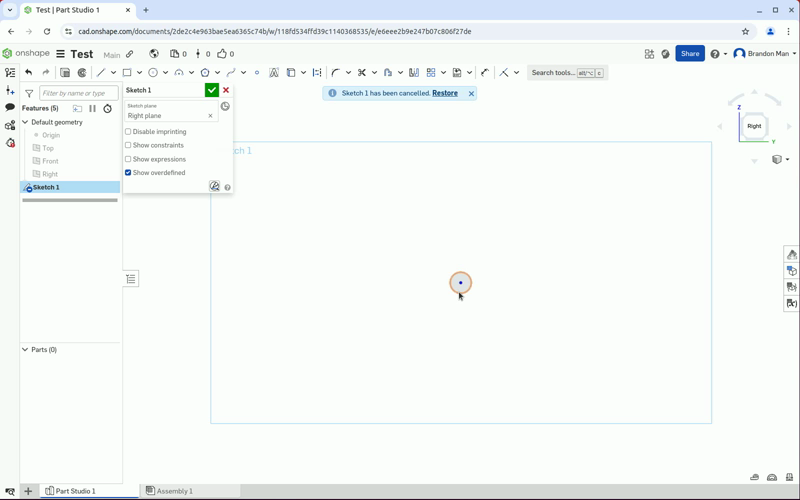
scroll(6)
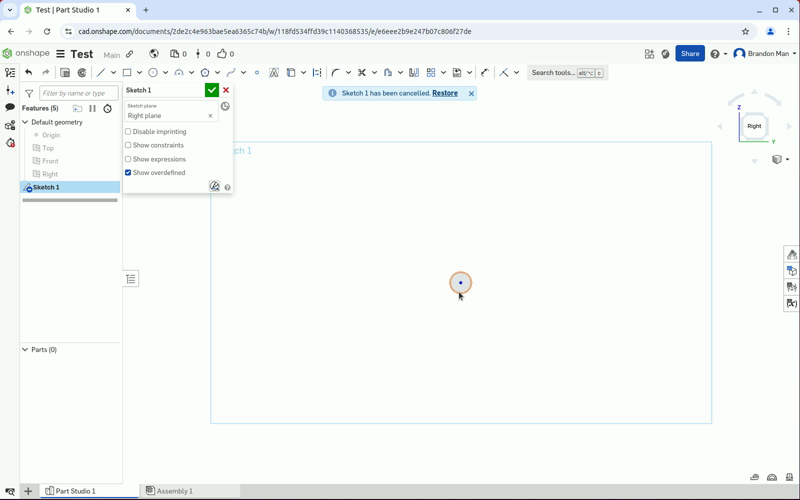
scroll(6)
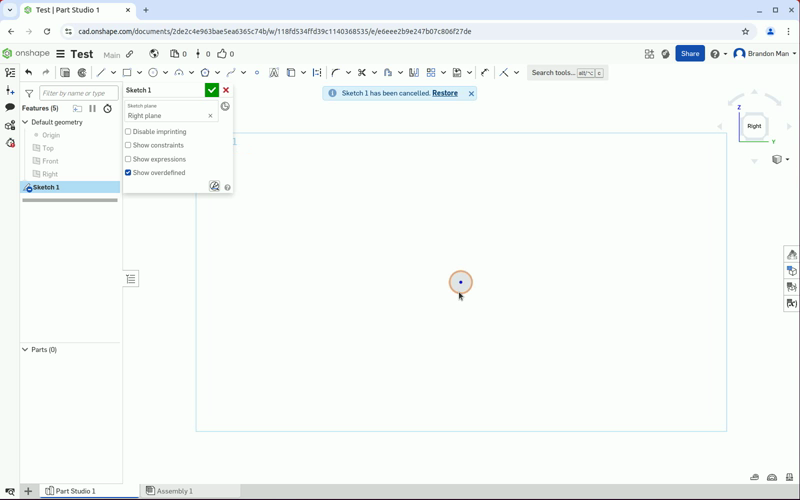
scroll(6)
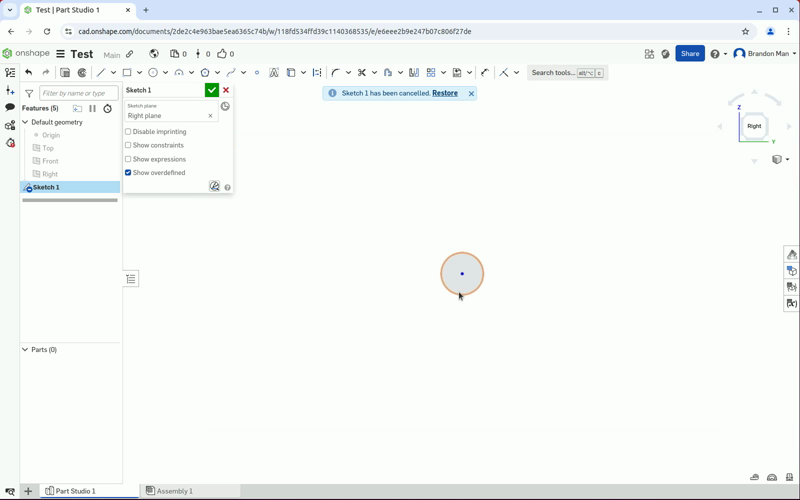
scroll(6)
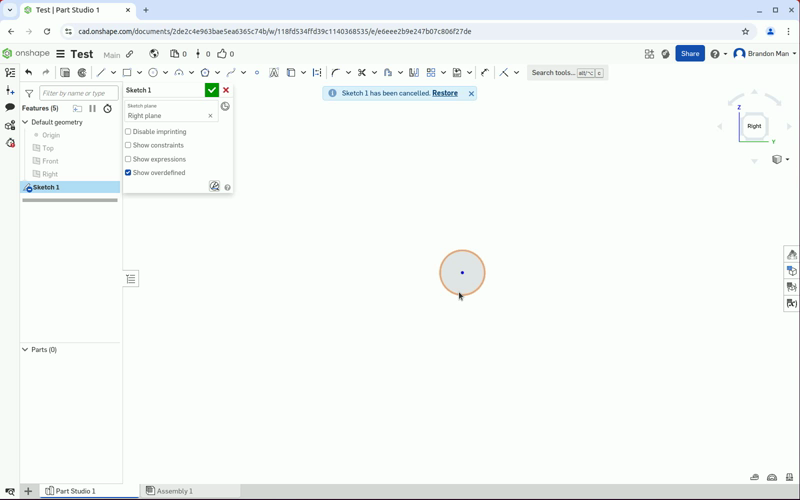
scroll(6)
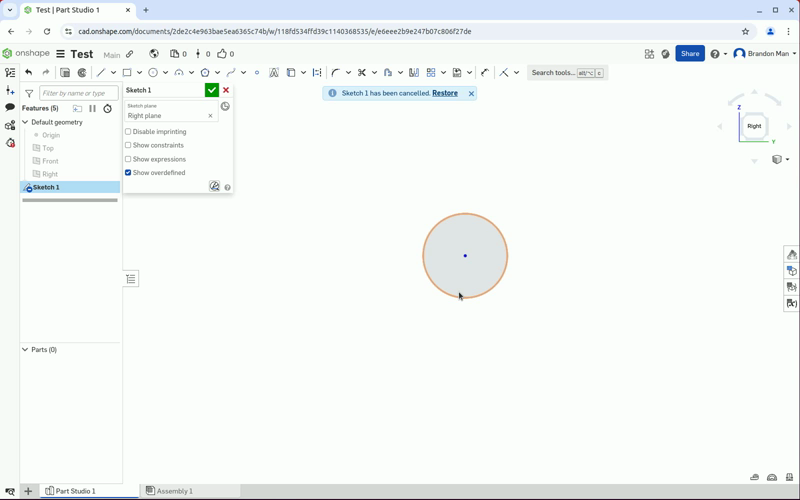
scroll(6)
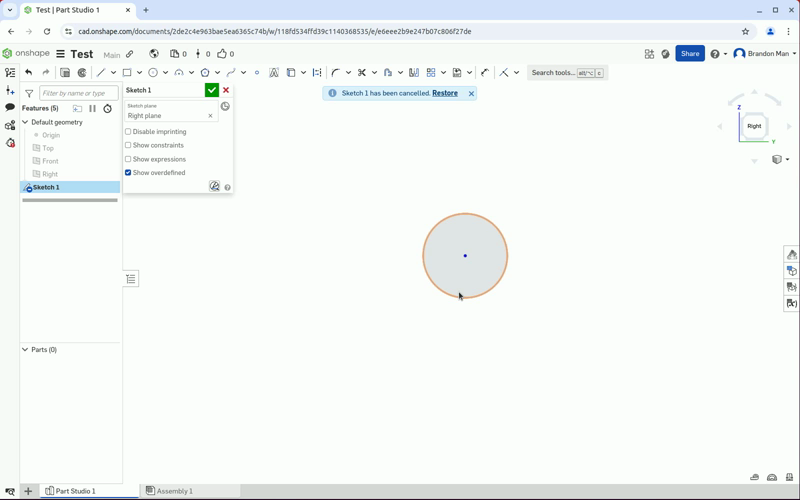
scroll(6)
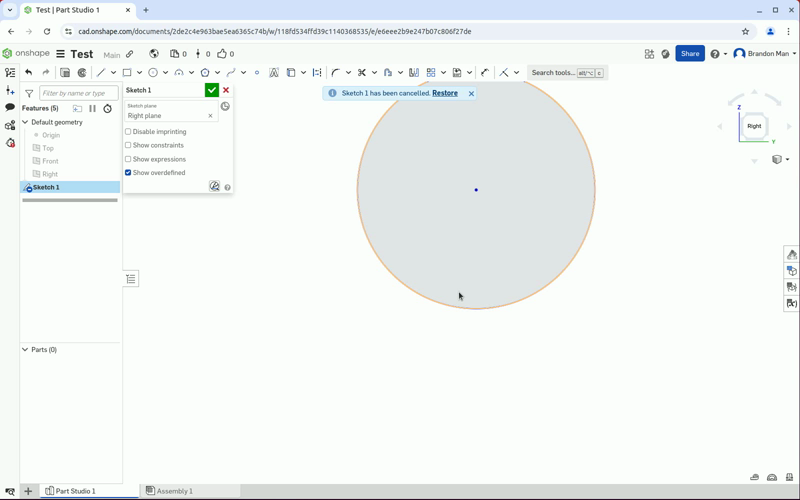
click(459, 291)
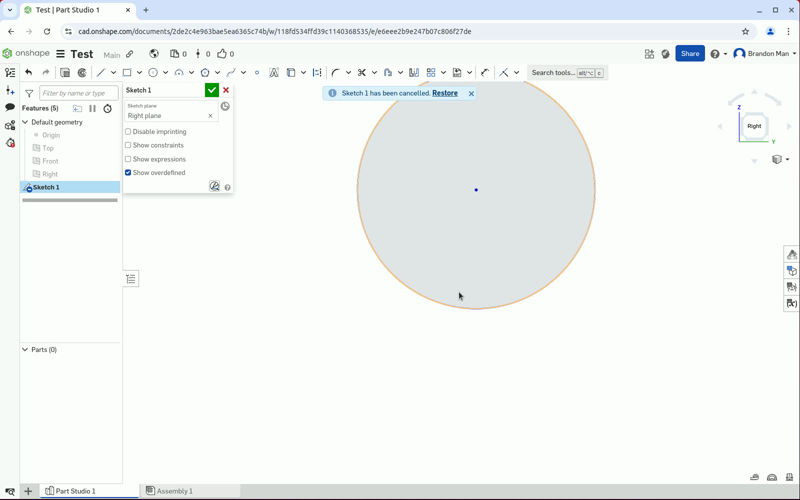
scroll(-6)
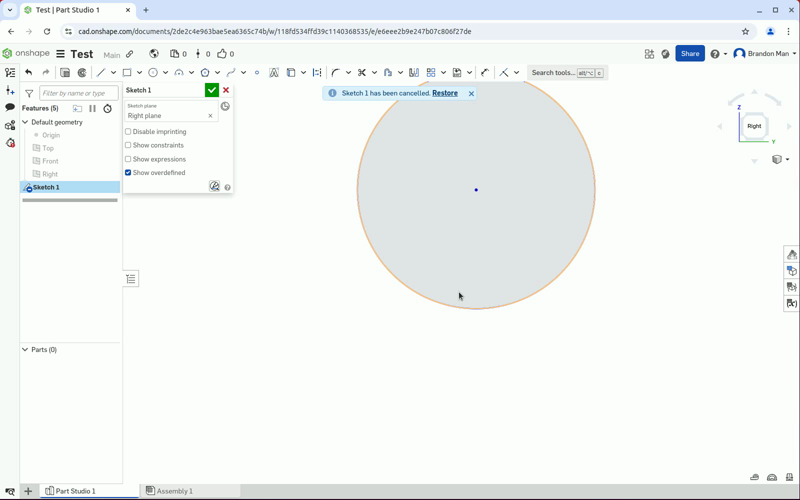
scroll(-6)
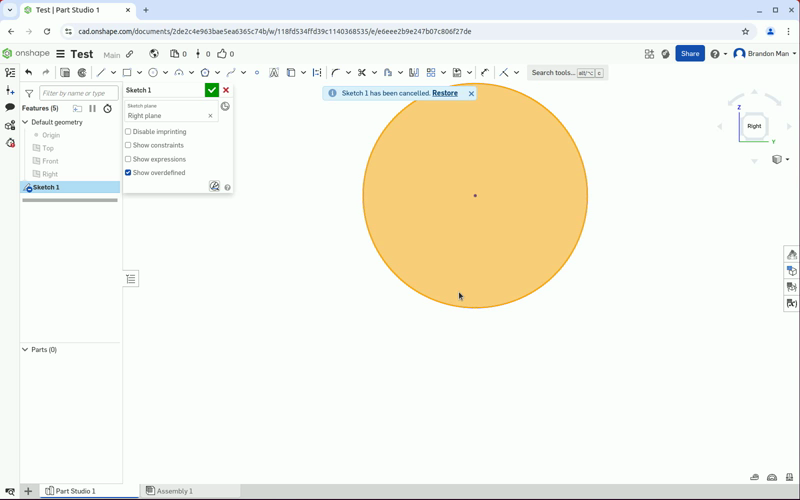
scroll(-6)
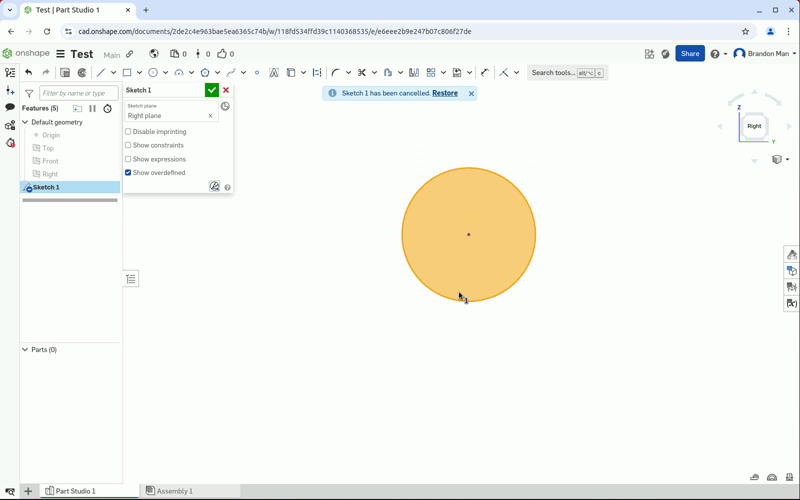
scroll(-6)
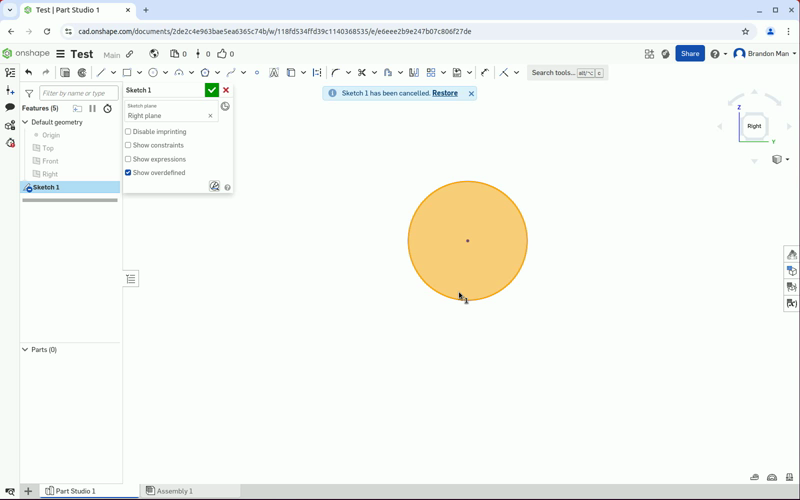
scroll(-6)
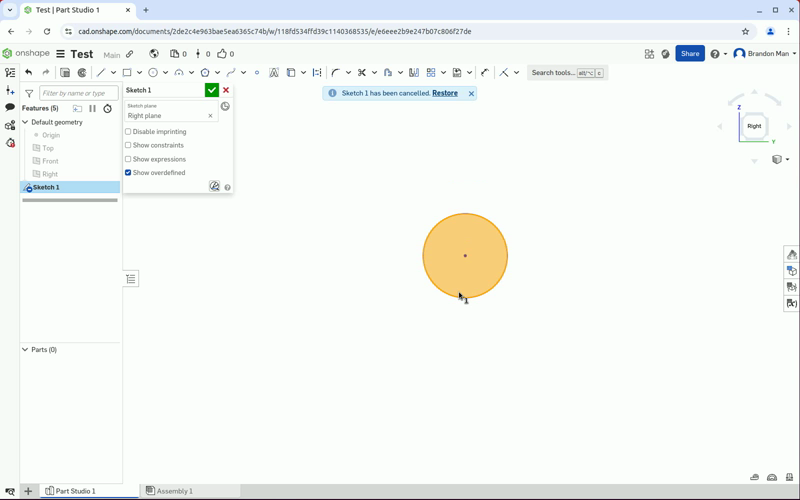
scroll(-6)
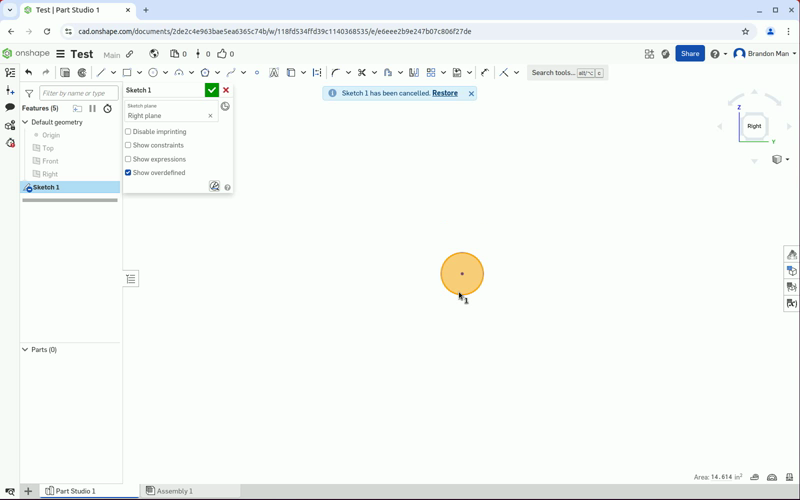
scroll(-6)
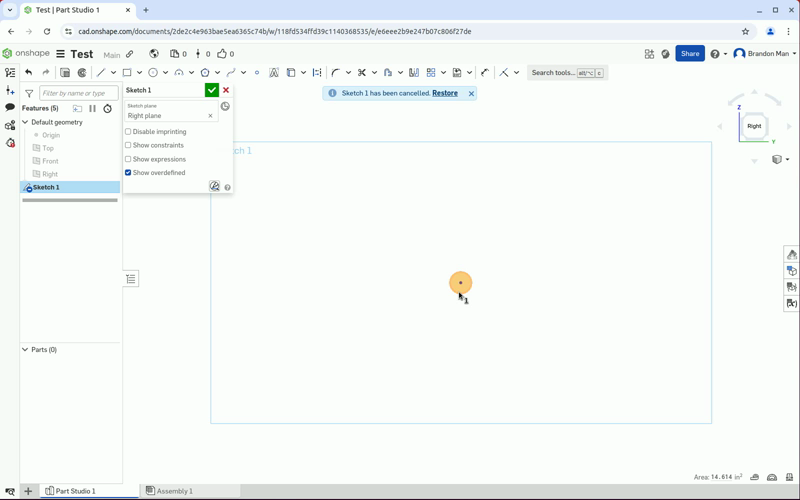
mouse_move(73, 352)
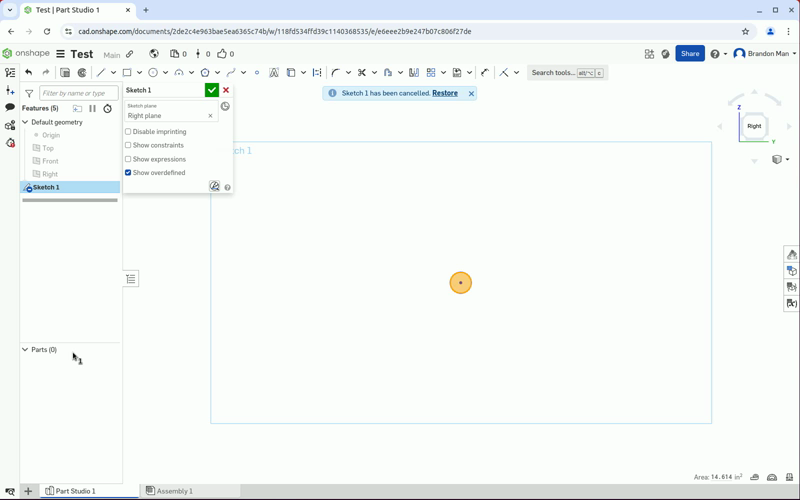
key(shift+y)
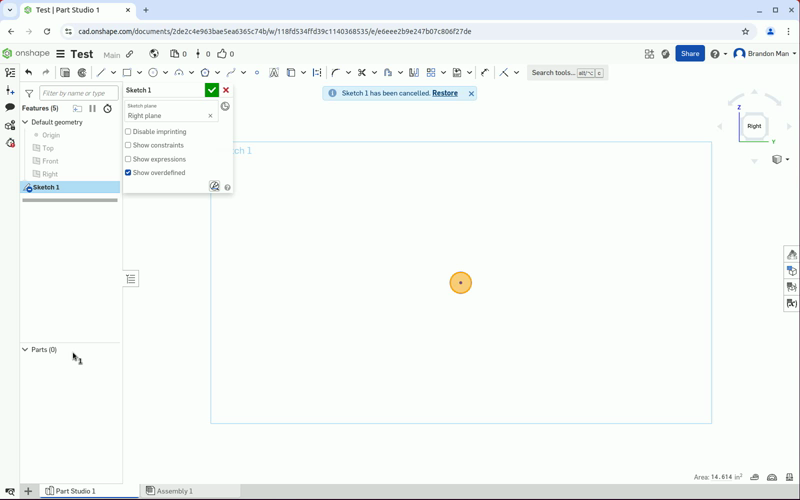
key(shift+e)
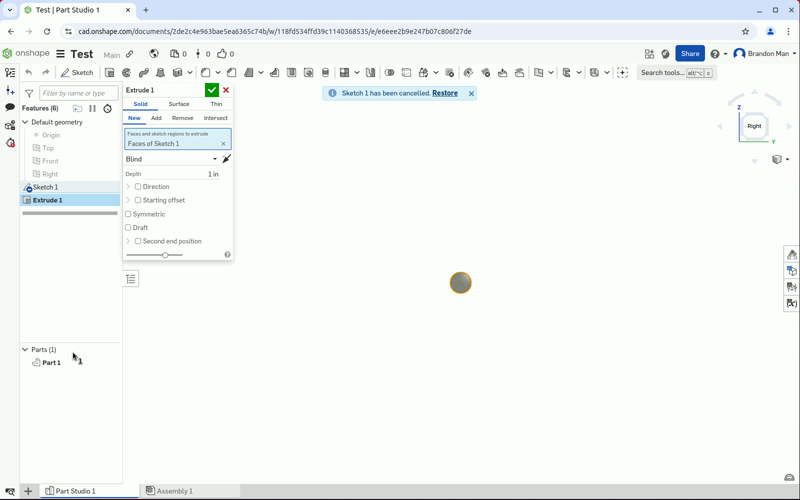
mouse_move(143, 106)
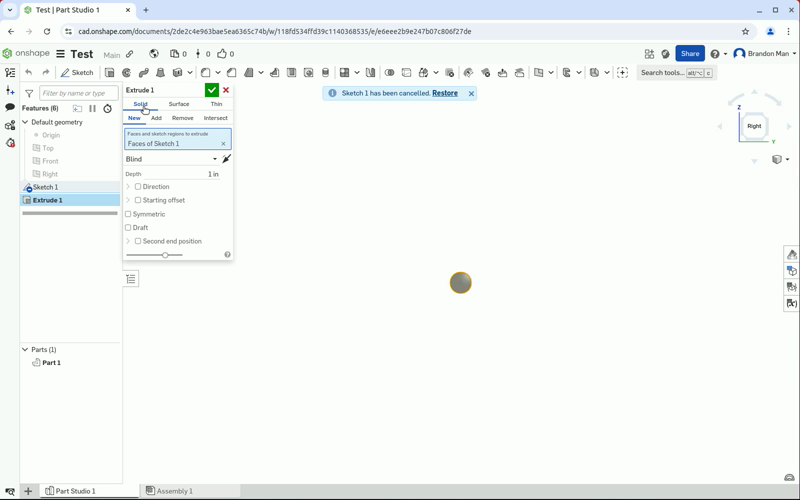
click(143, 106)
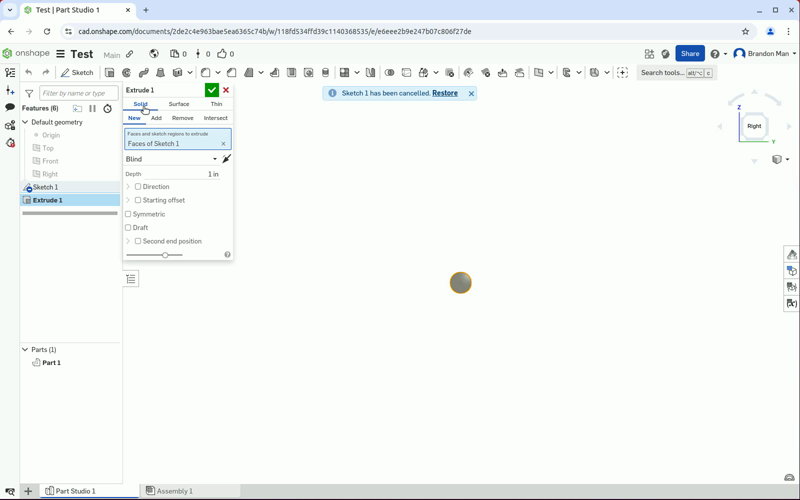
mouse_move(137, 120)
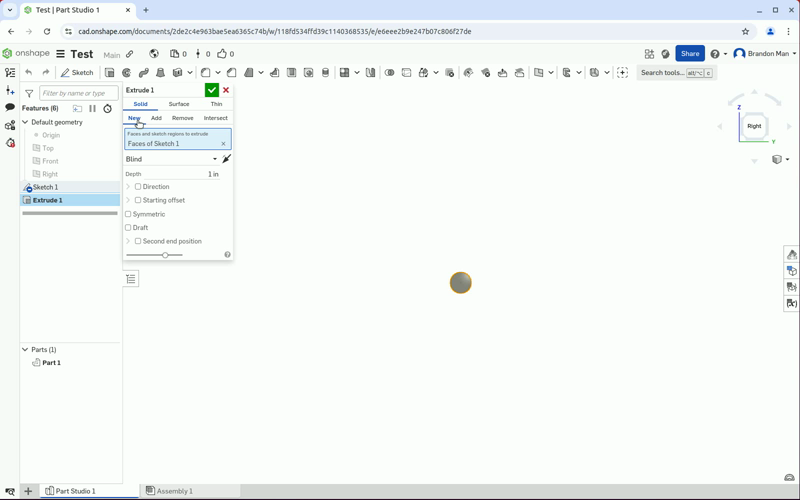
click(137, 120)
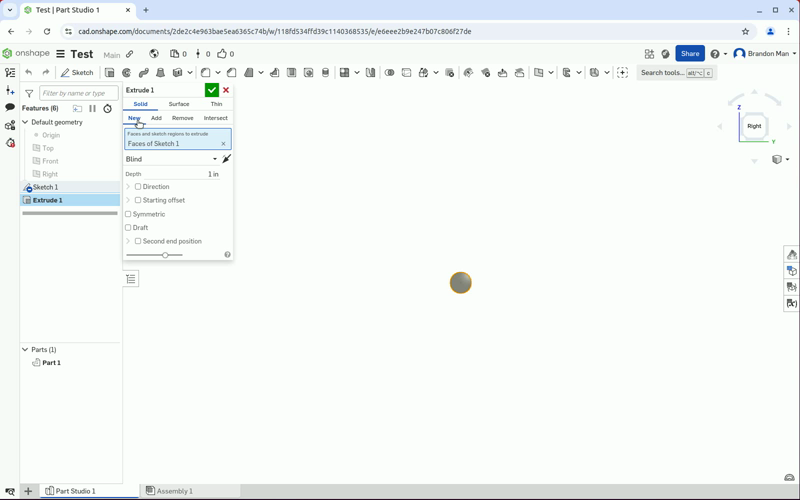
key(tab, 4)
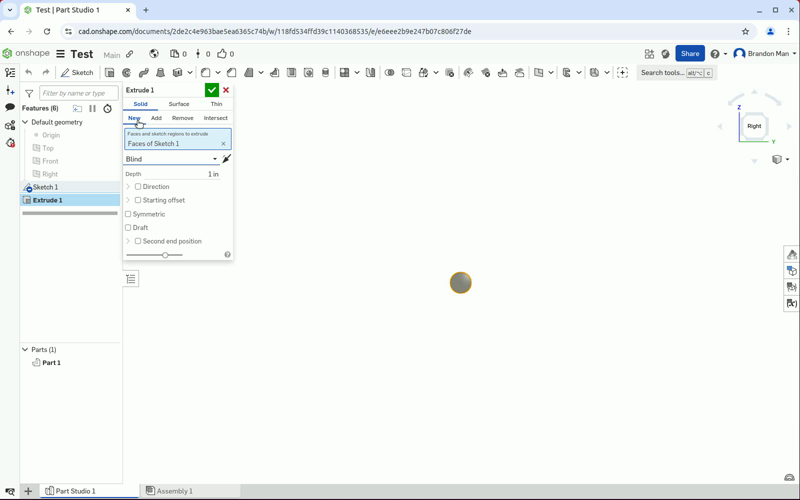
text(19.498)
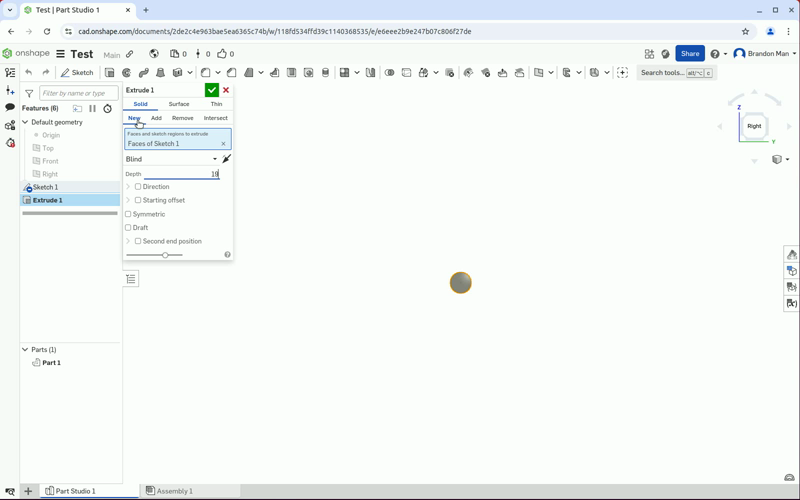
key(tab, 3)
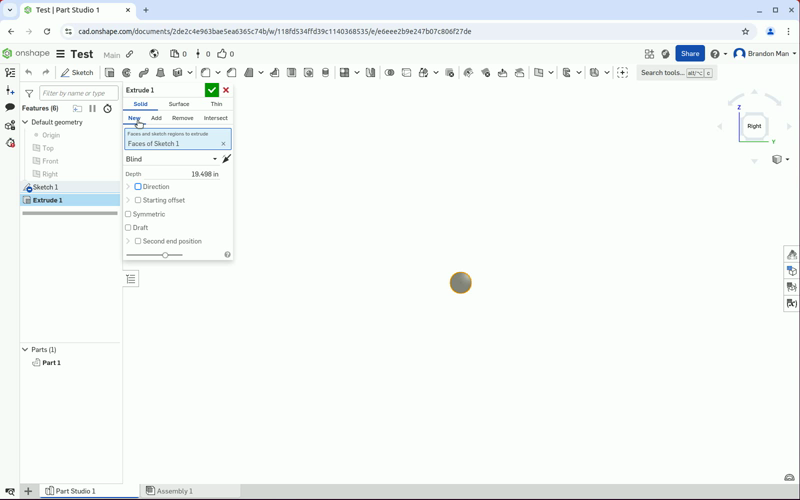
key(tab, 2)
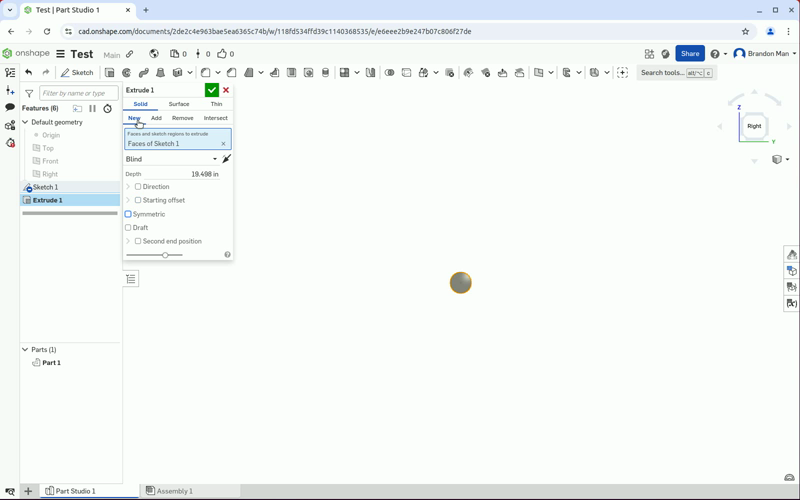
key(space)
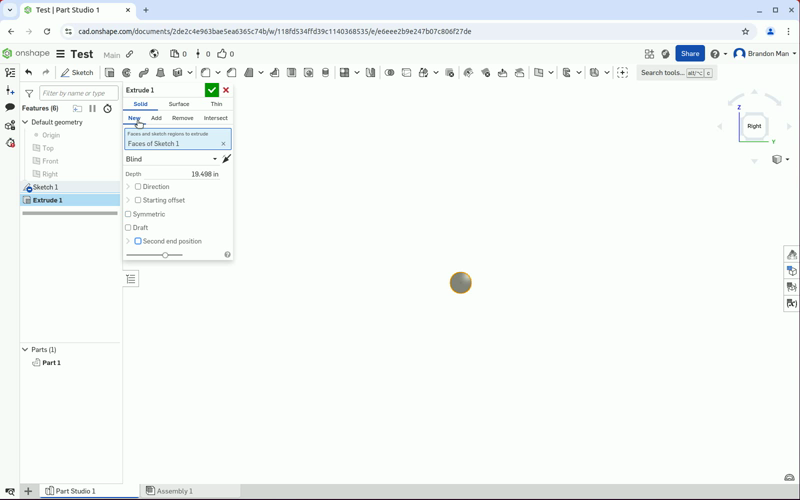
key(tab, 3)
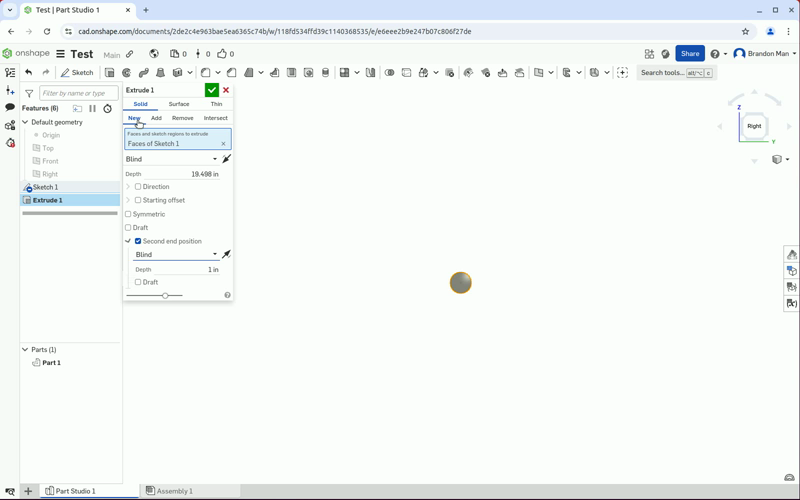
text(19.498)
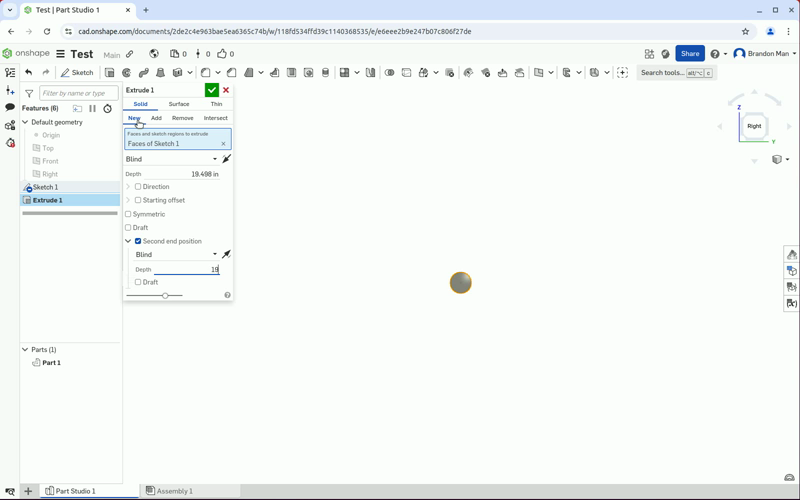
key(enter)
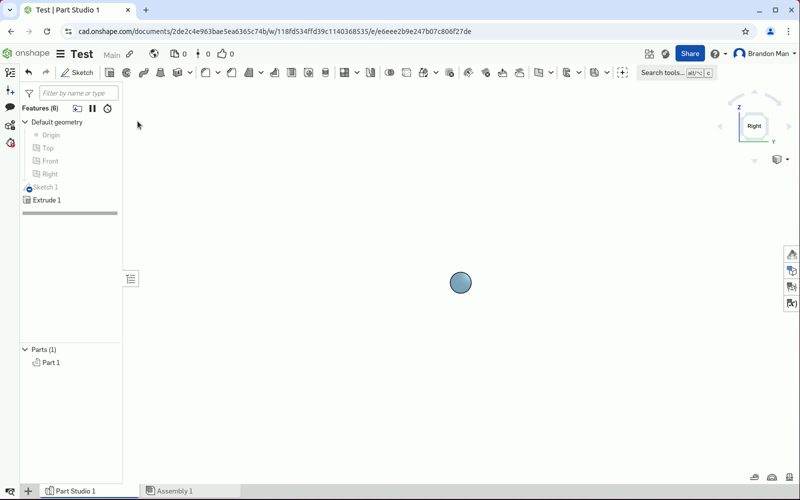
key(shift+h)
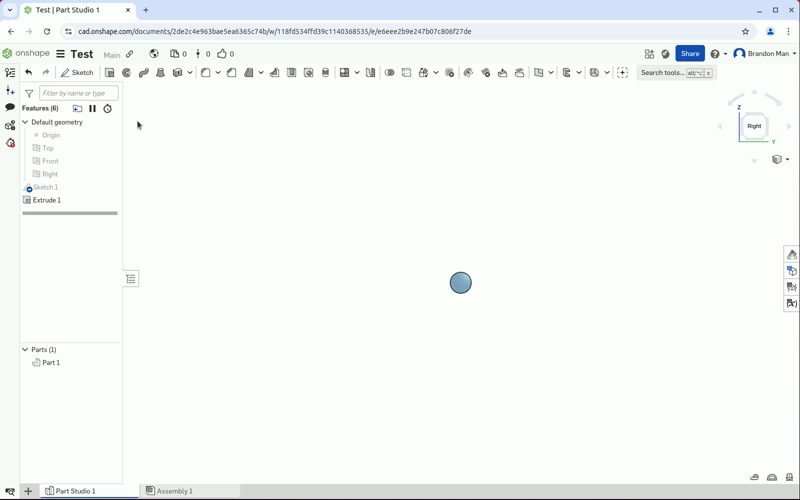
key(shift+h)
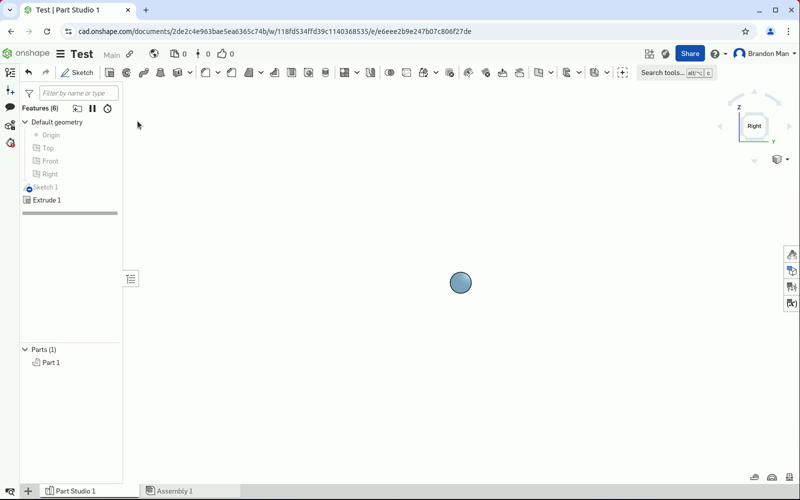
mouse_move(73, 189)
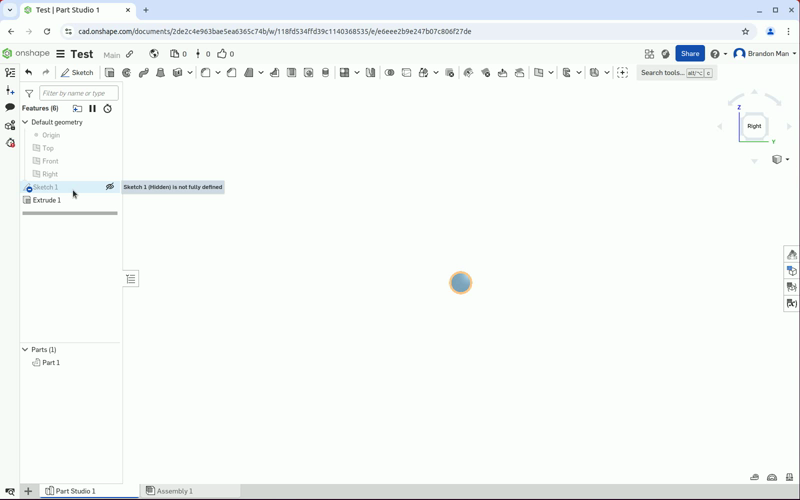
click(73, 189)
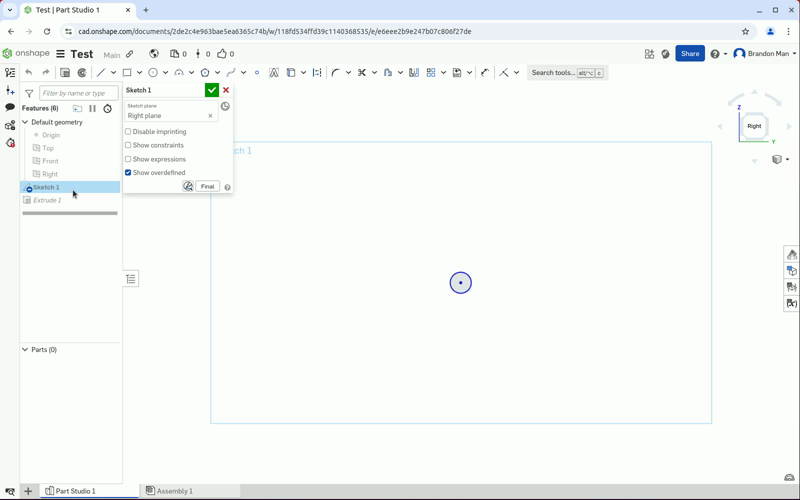
mouse_move(229, 92)
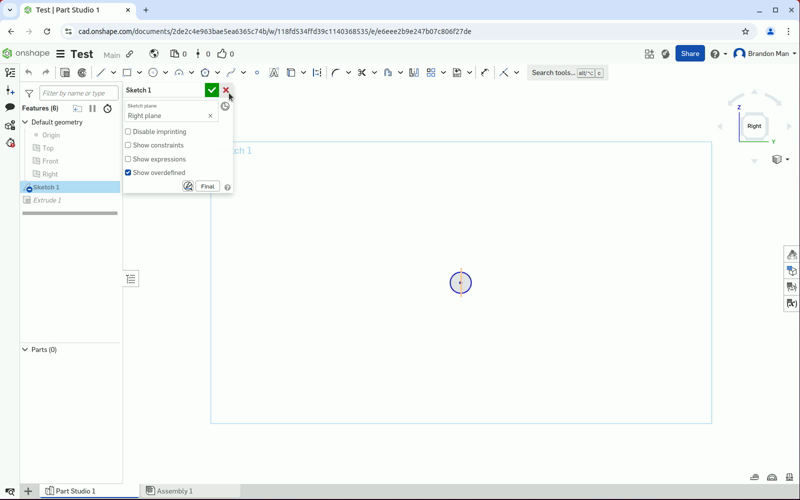
click(229, 92)
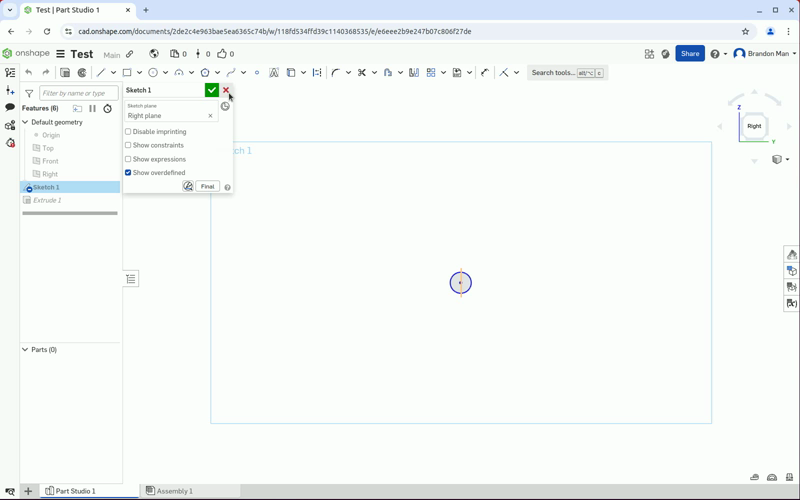
key(shift+s)
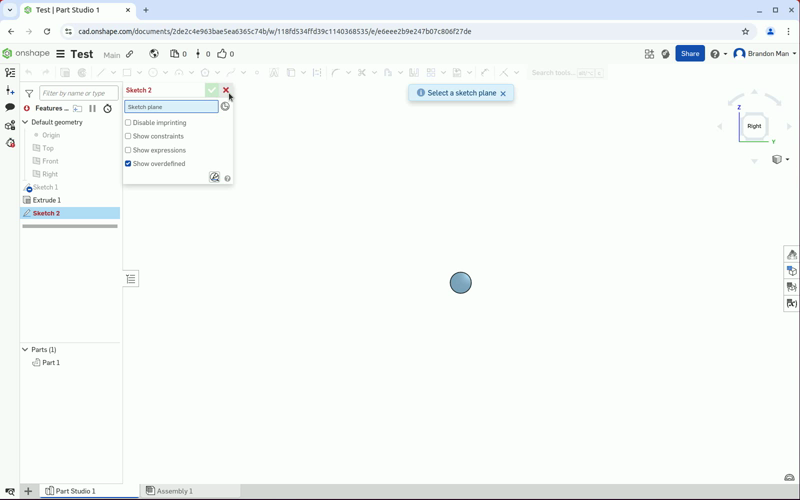
mouse_move(73, 176)
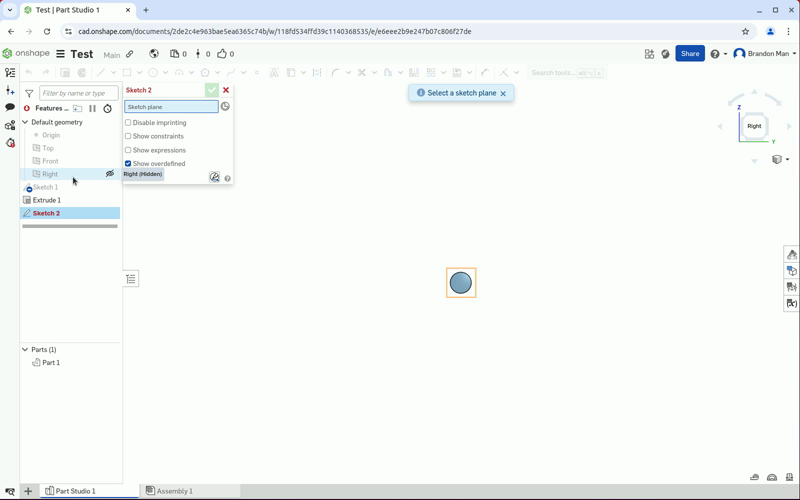
click(73, 176)
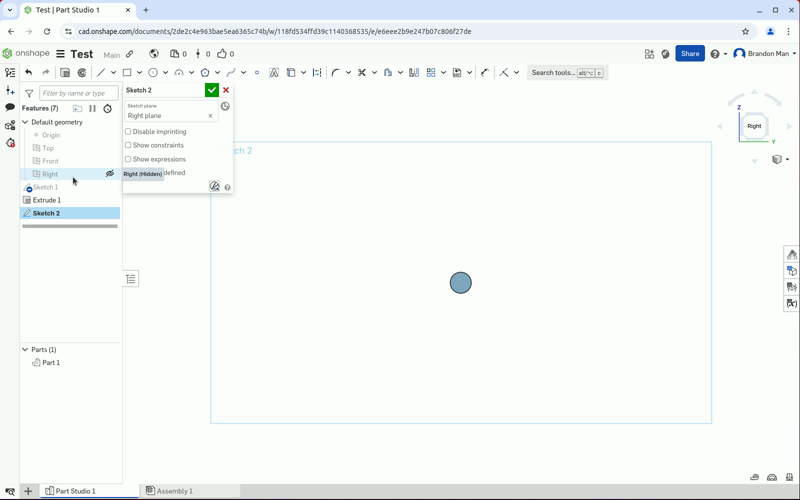
mouse_move(73, 352)
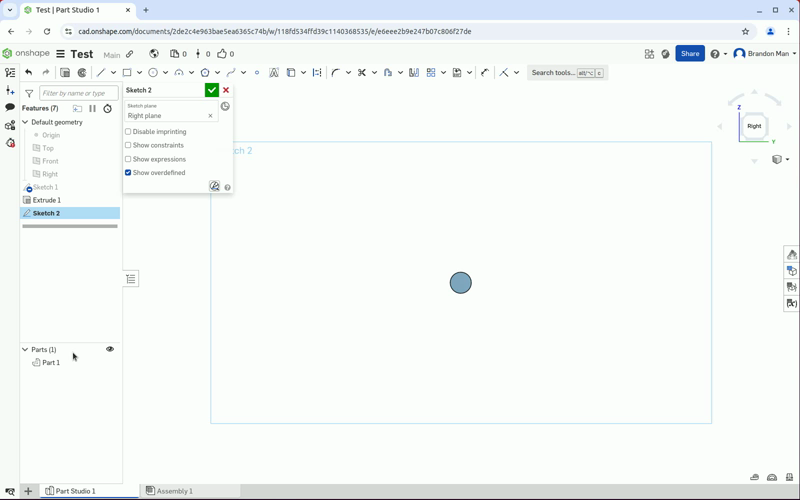
key(y)
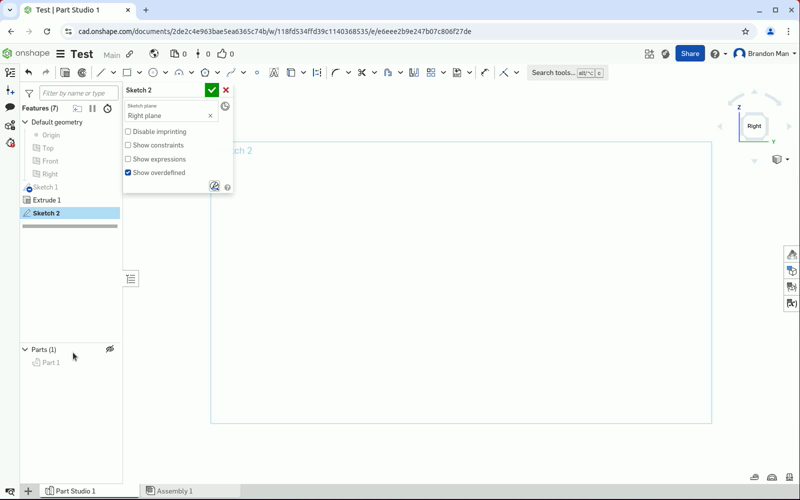
key(c)
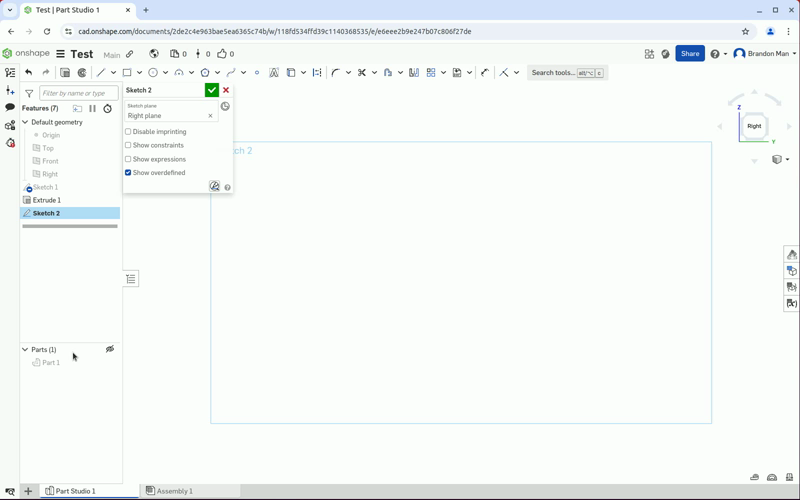
key_down(shift)
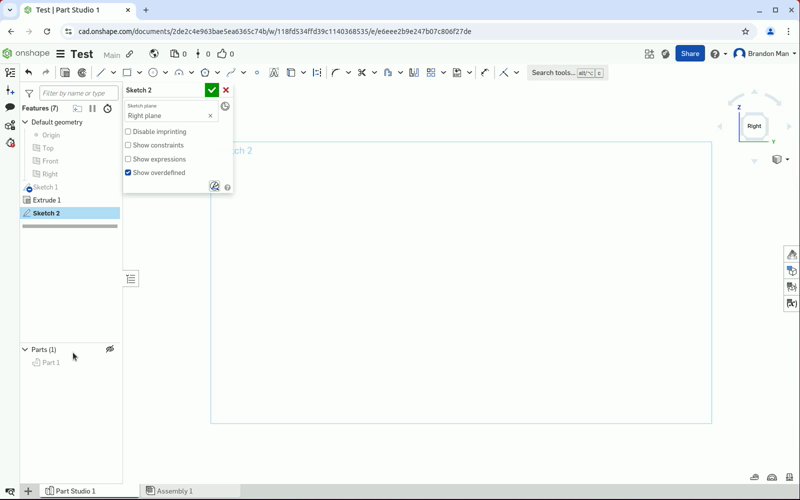
mouse_move(461, 282)
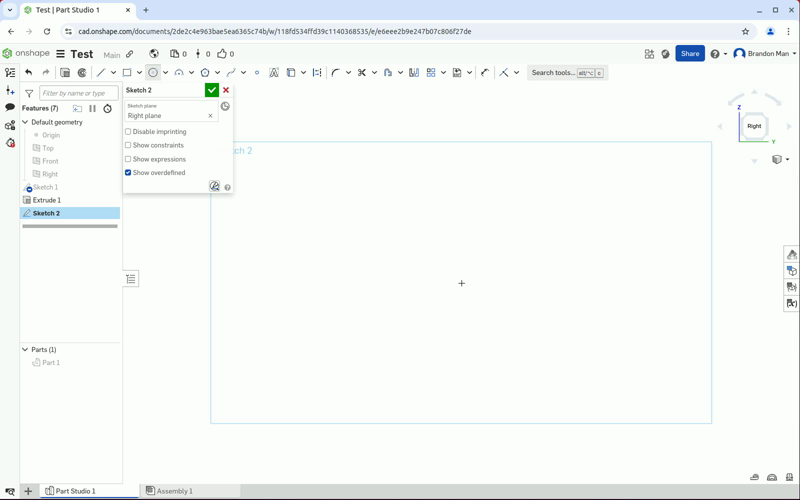
click(461, 282)
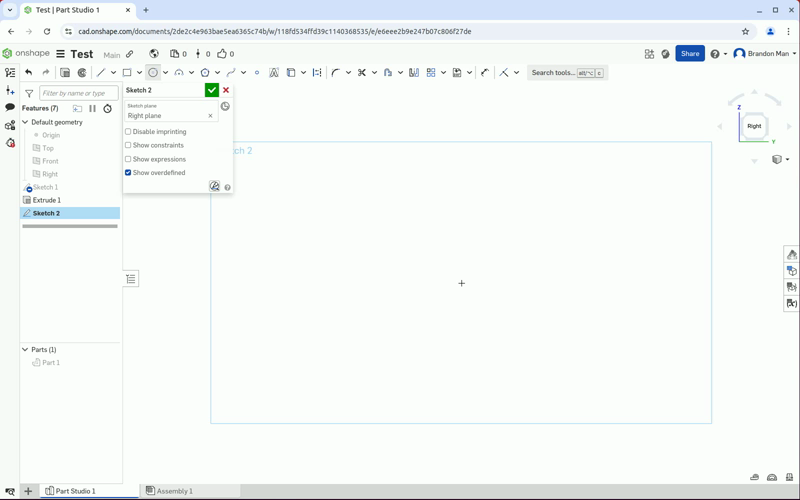
key_up(shift)
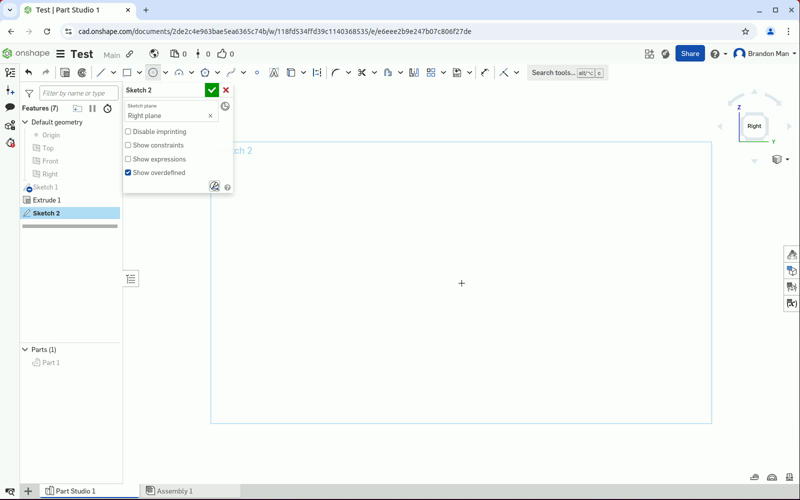
mouse_move(471, 282)
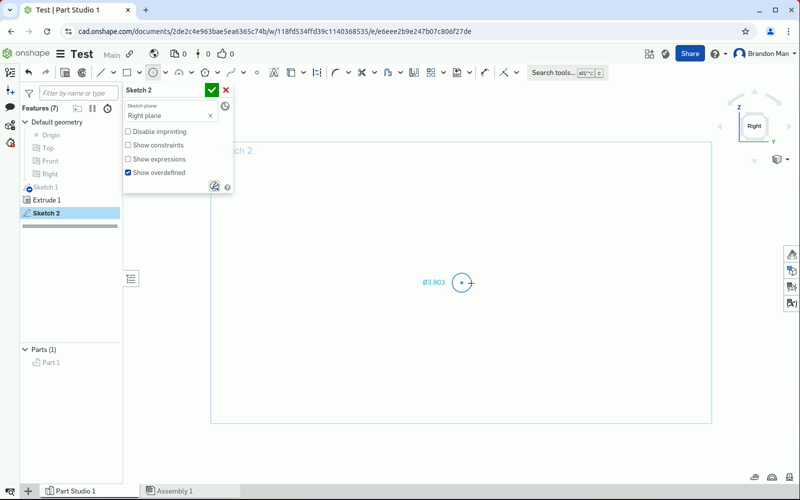
click(471, 282)
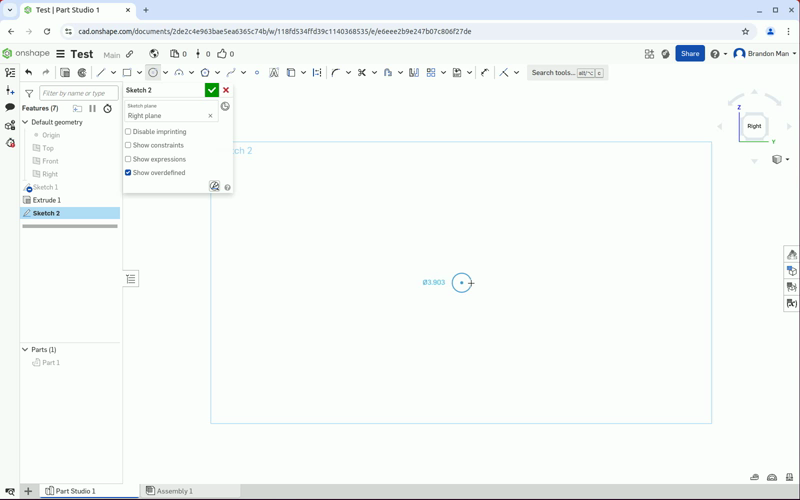
key(esc)
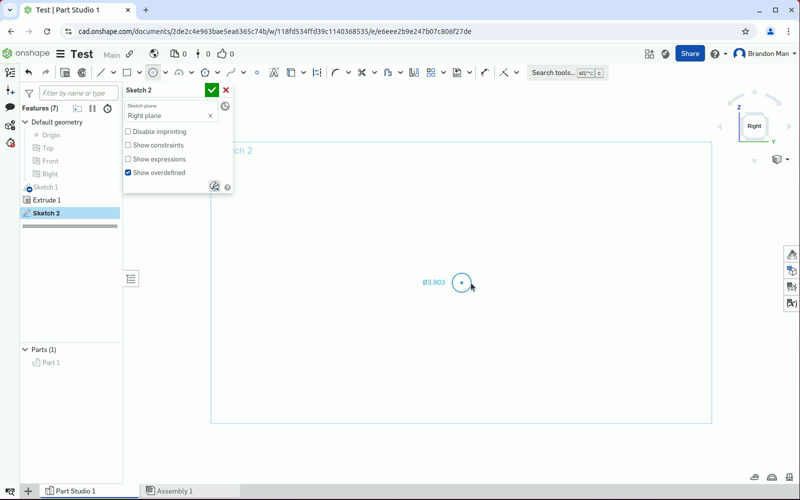
mouse_move(455, 286)
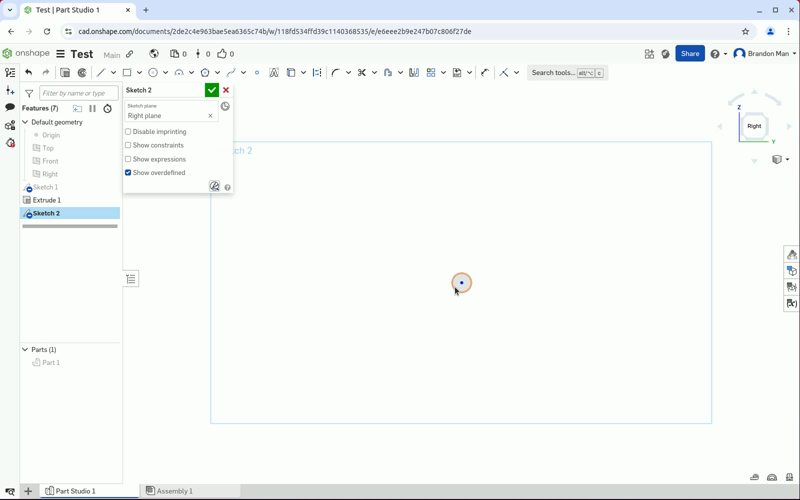
scroll(6)
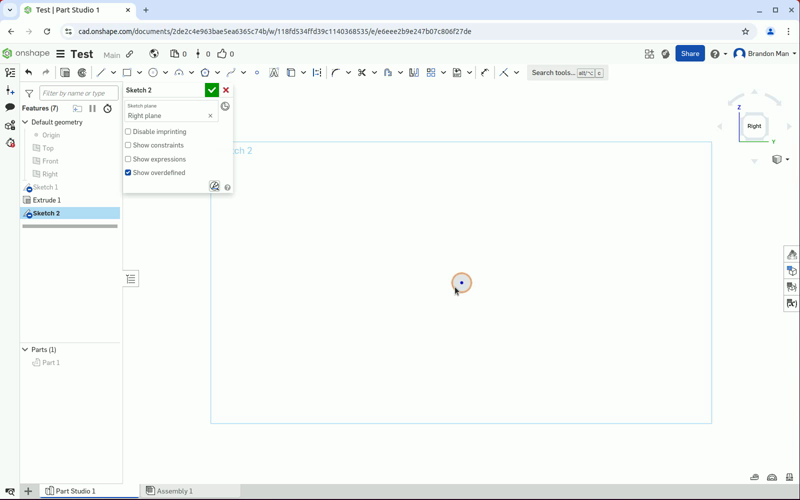
scroll(6)
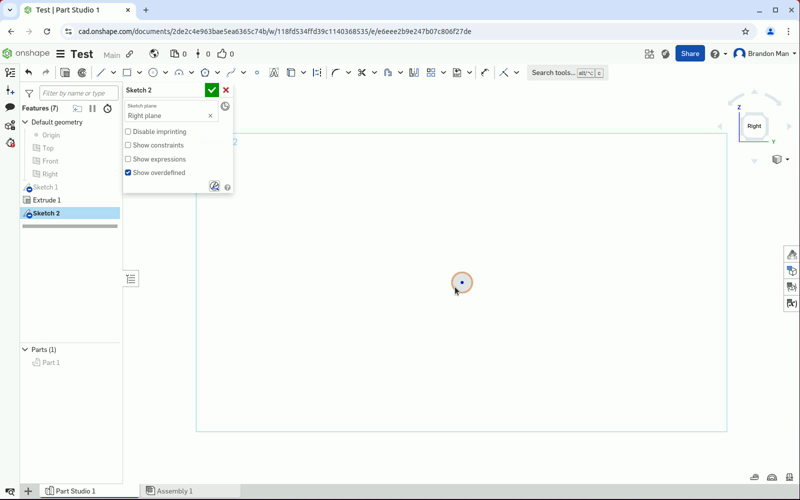
scroll(6)
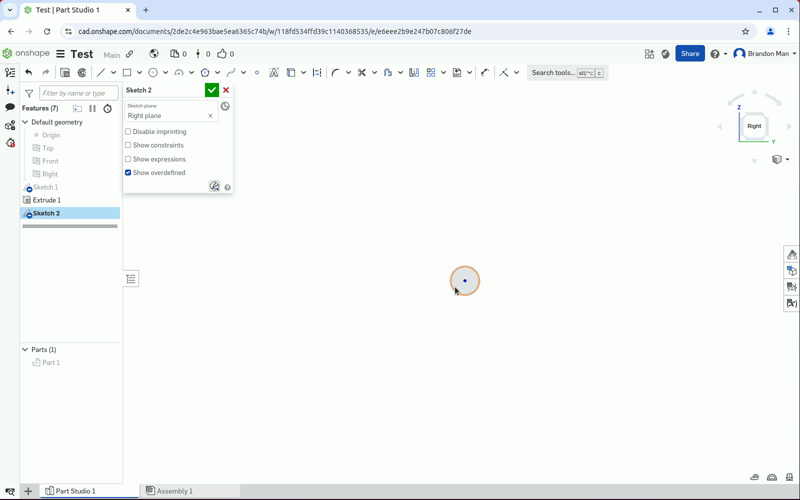
scroll(6)
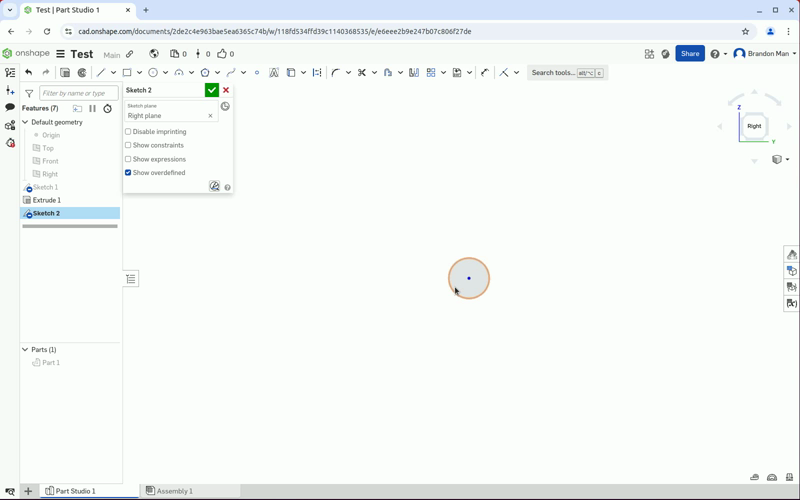
scroll(6)
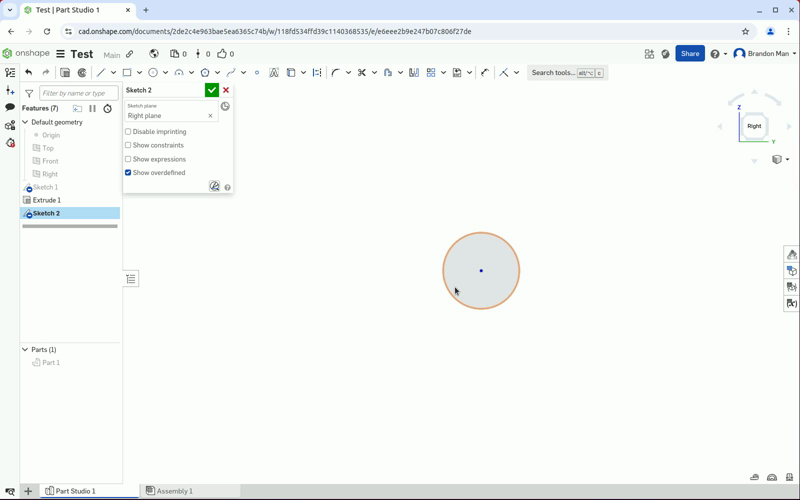
scroll(6)
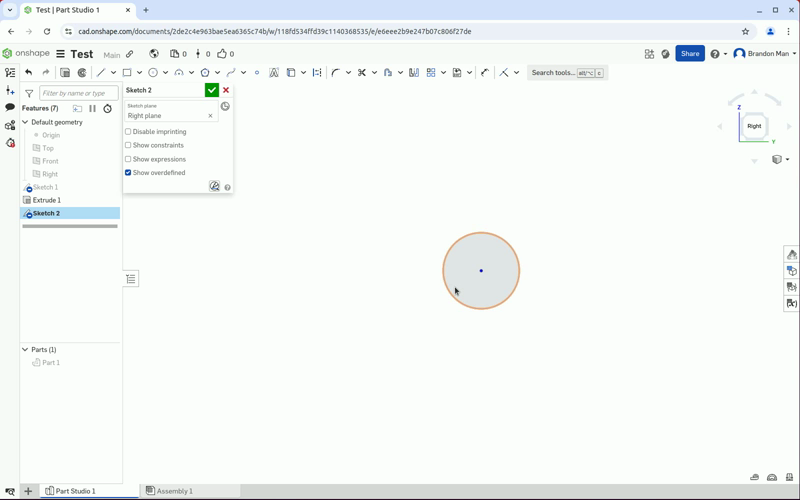
scroll(6)
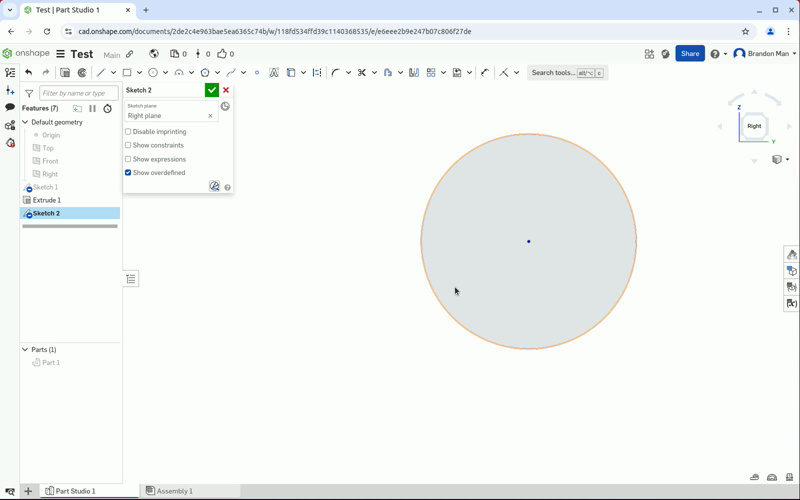
click(455, 286)
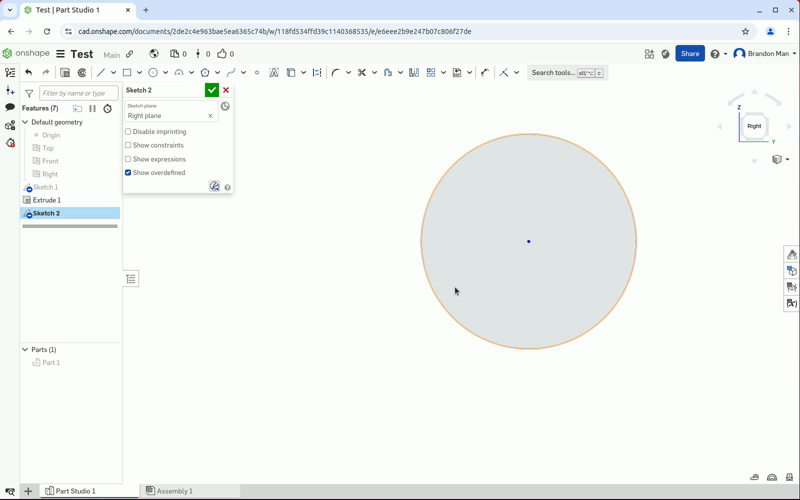
scroll(-6)
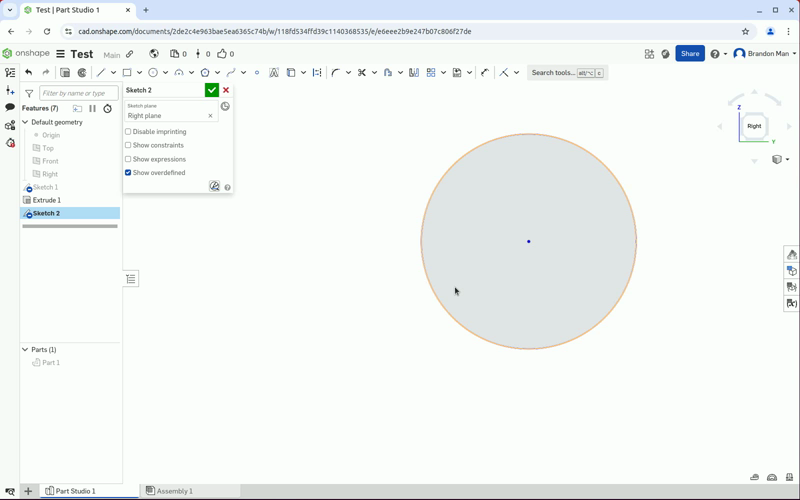
scroll(-6)
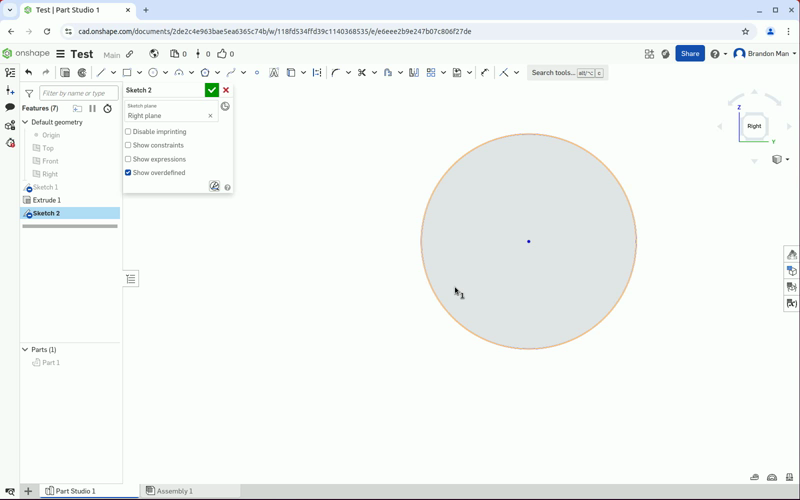
scroll(-6)
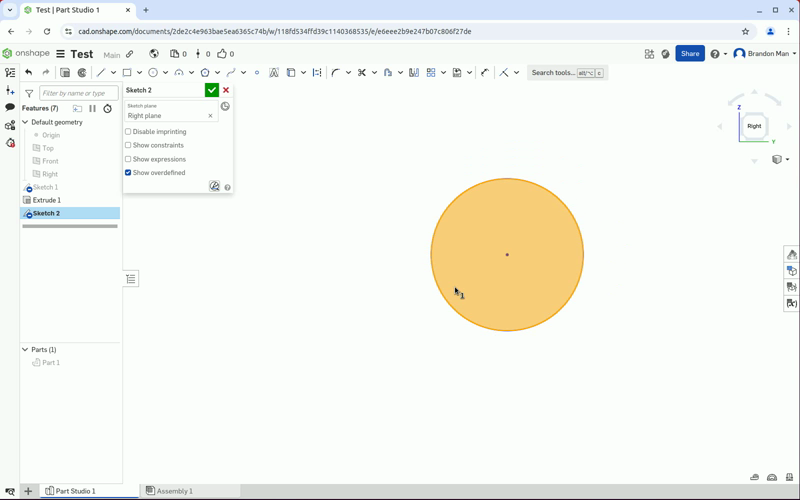
scroll(-6)
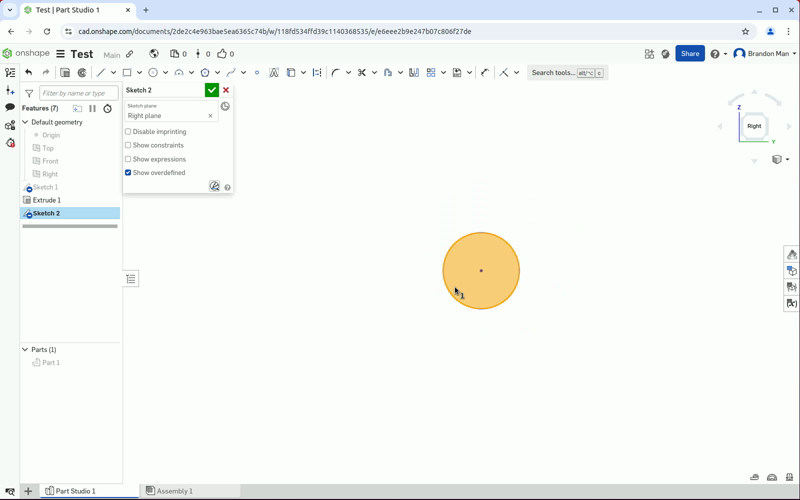
scroll(-6)
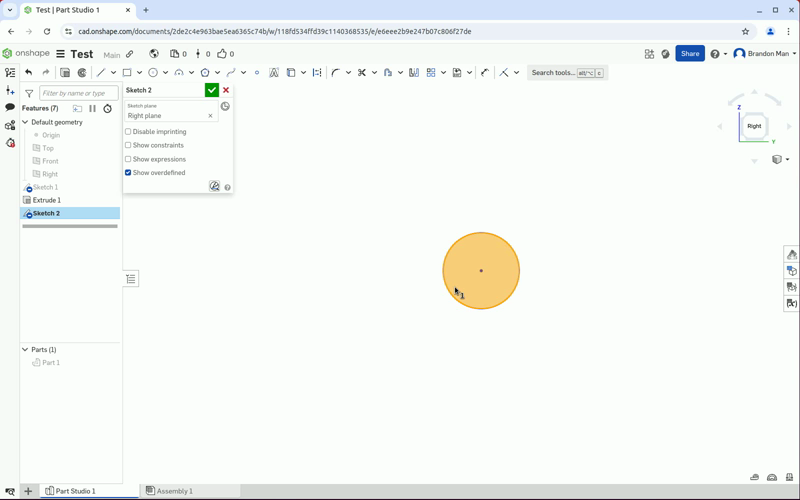
scroll(-6)
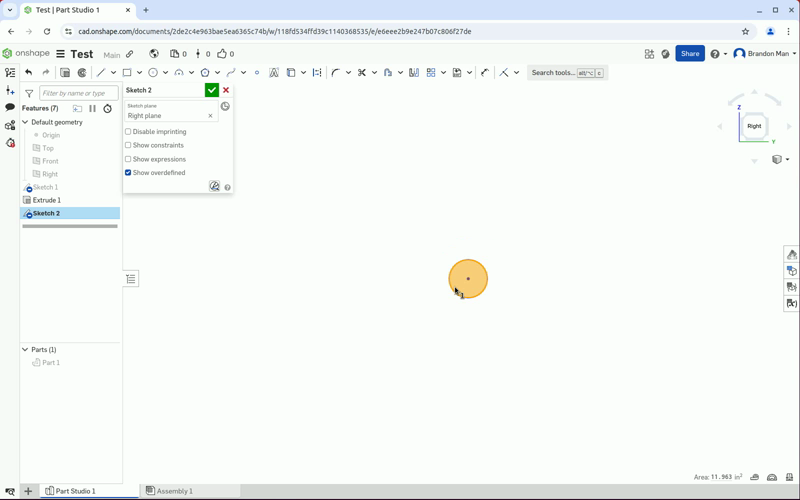
scroll(-6)
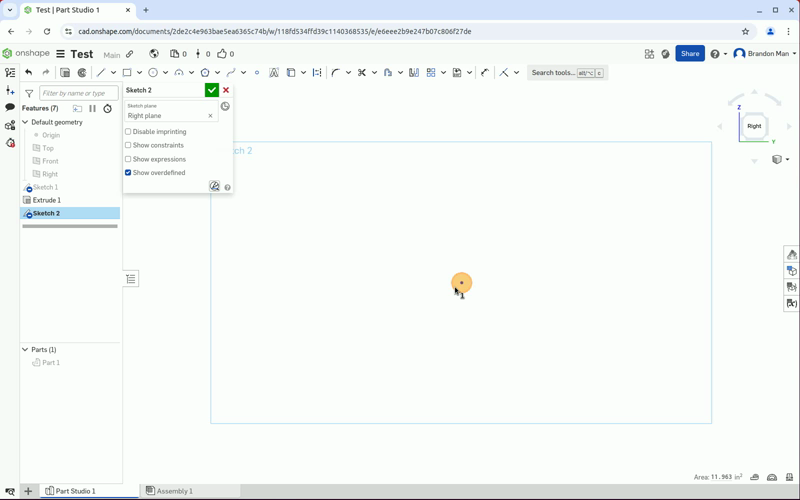
mouse_move(73, 352)
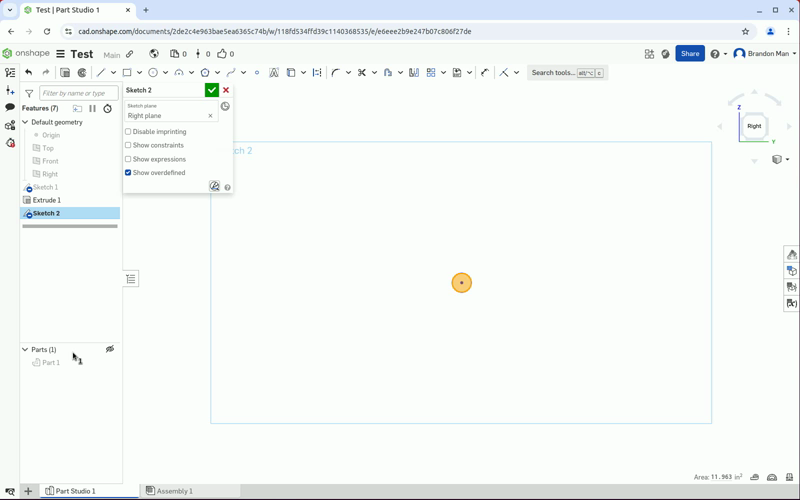
key(shift+y)
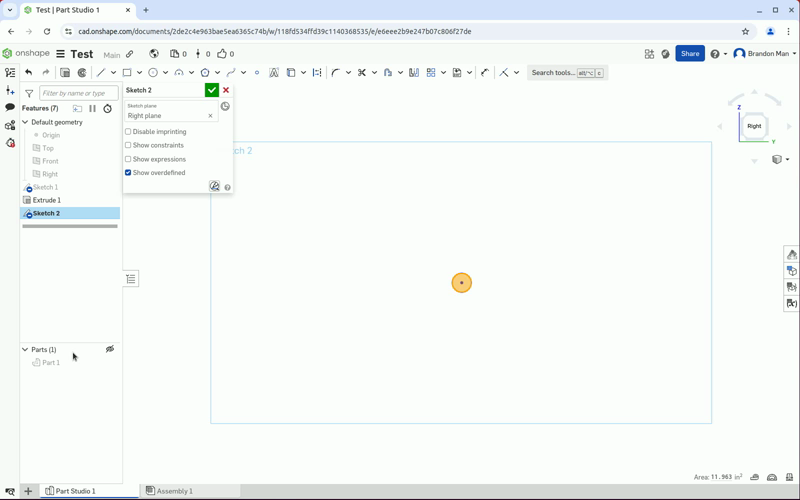
key(shift+e)
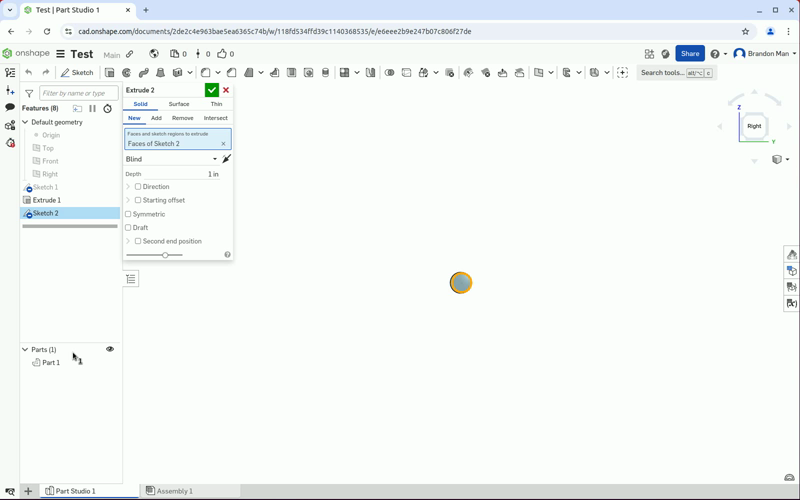
mouse_move(143, 106)
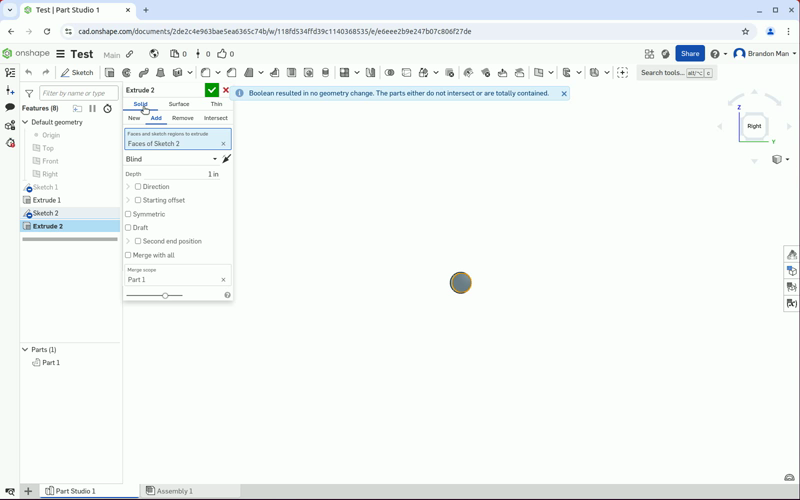
click(143, 106)
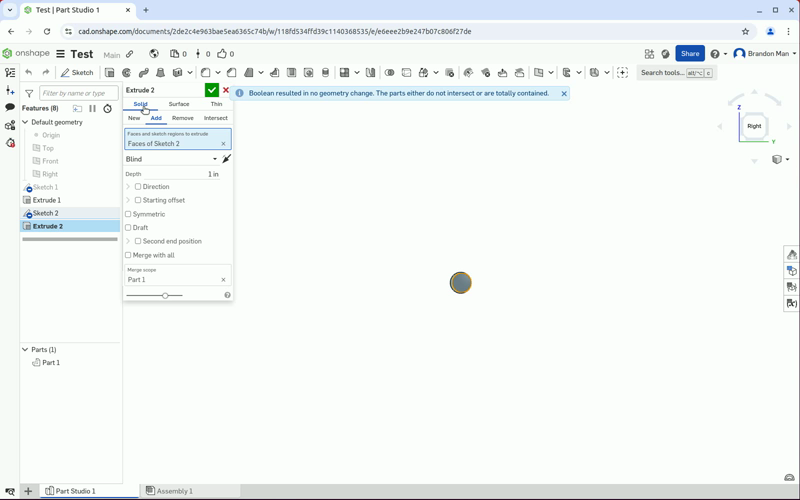
mouse_move(137, 120)
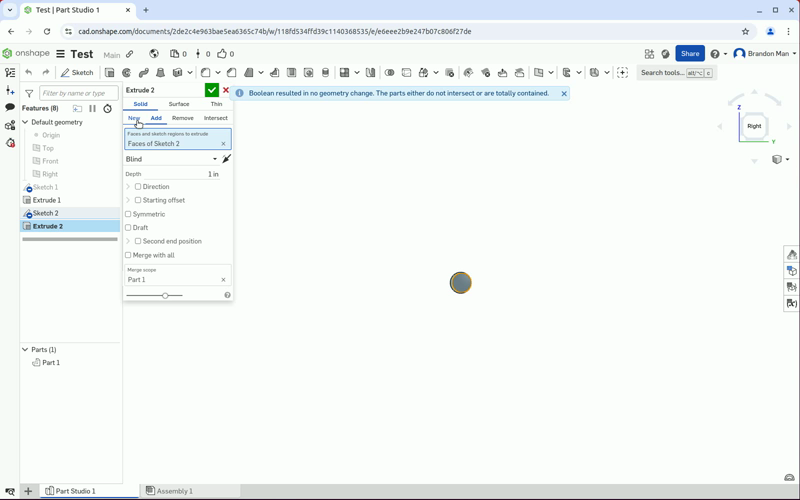
click(137, 120)
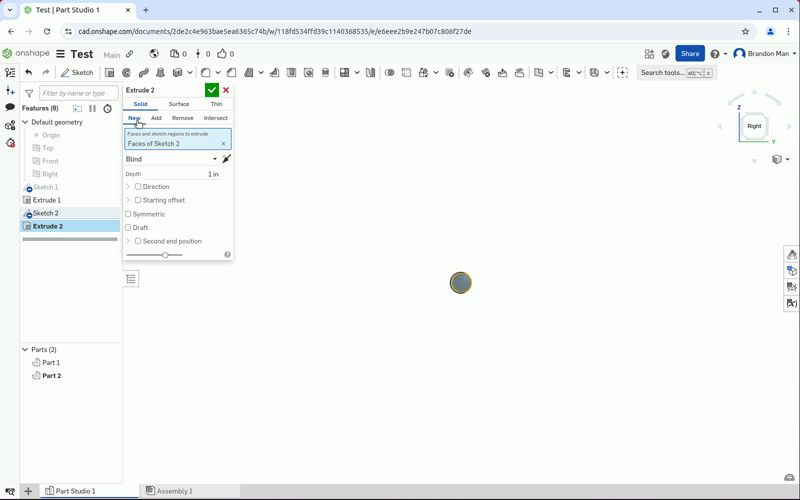
key(tab, 4)
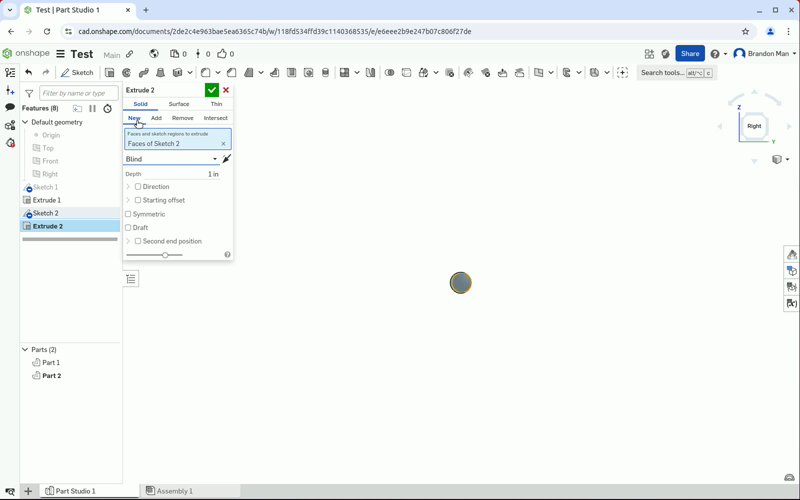
text(23.108)
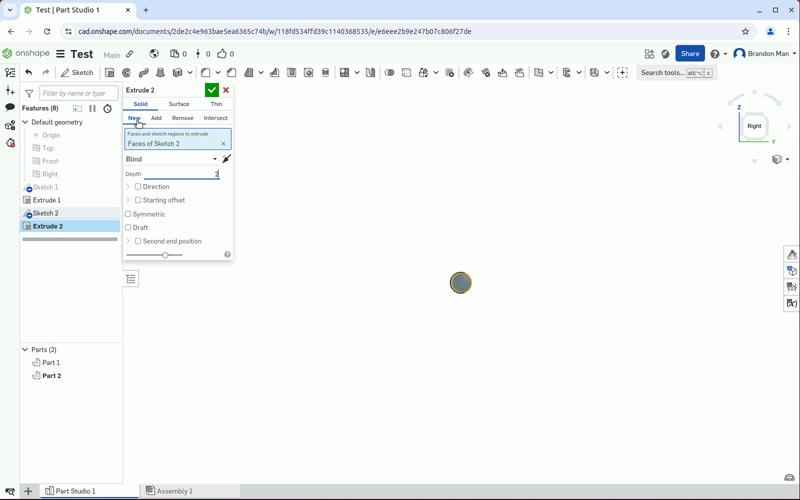
key(tab, 3)
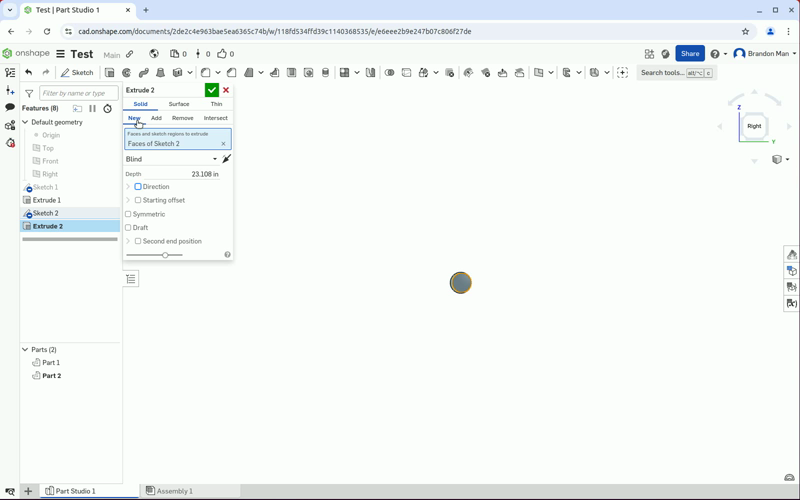
key(tab, 2)
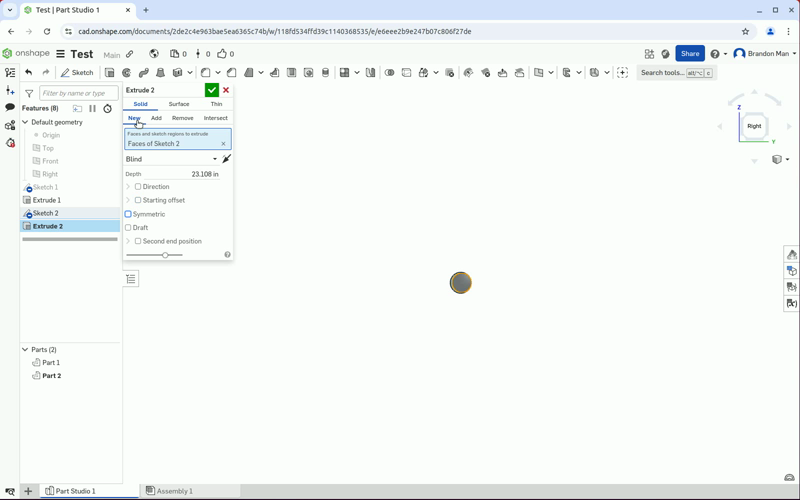
key(space)
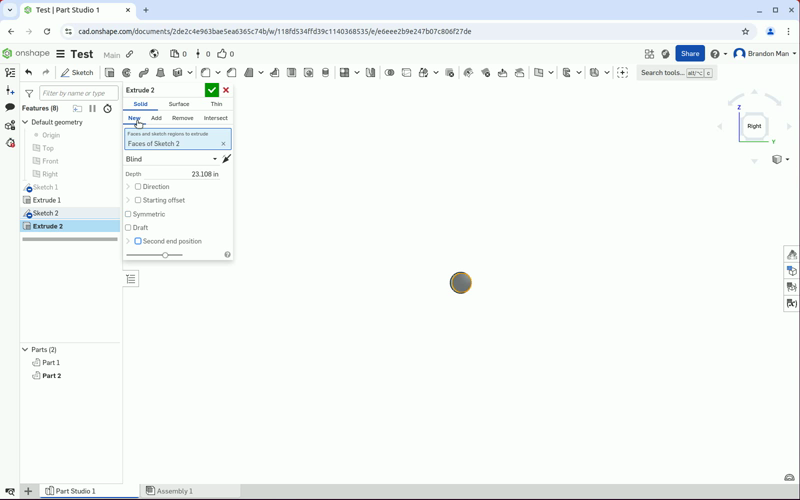
key(tab, 3)
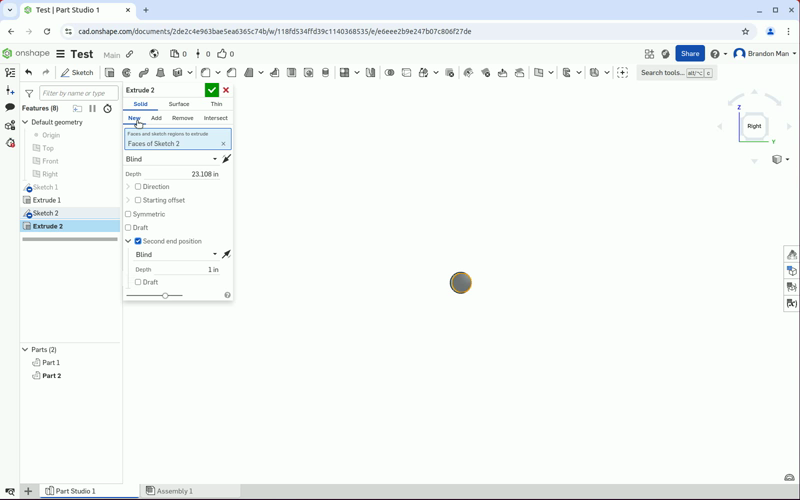
text(23.108)
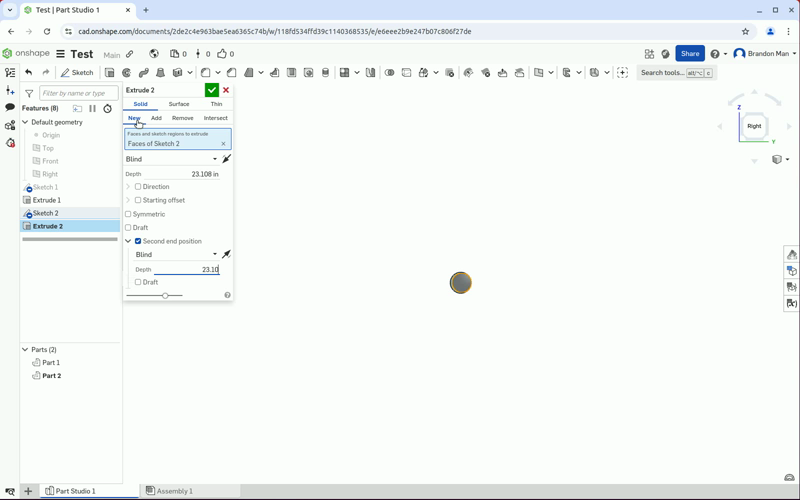
key(enter)
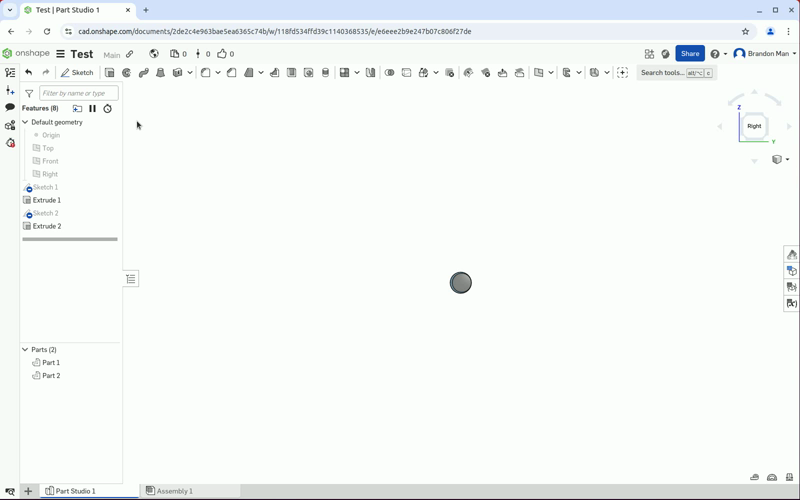
key(shift+h)
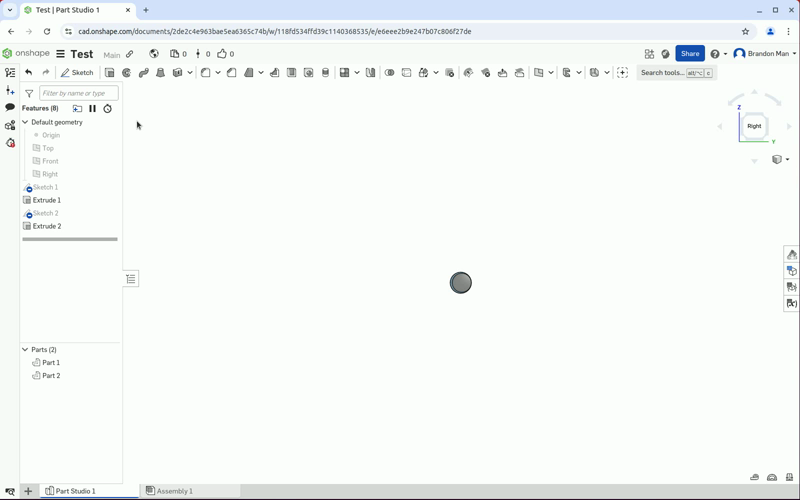
key(shift+h)
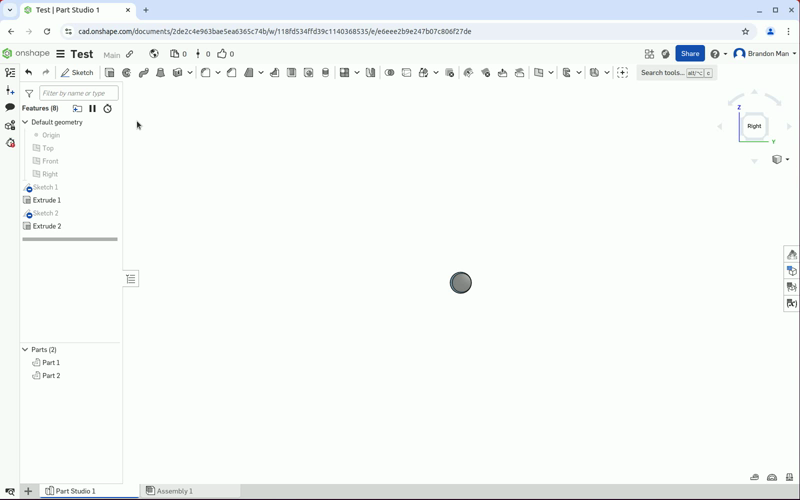
key(shift+7)
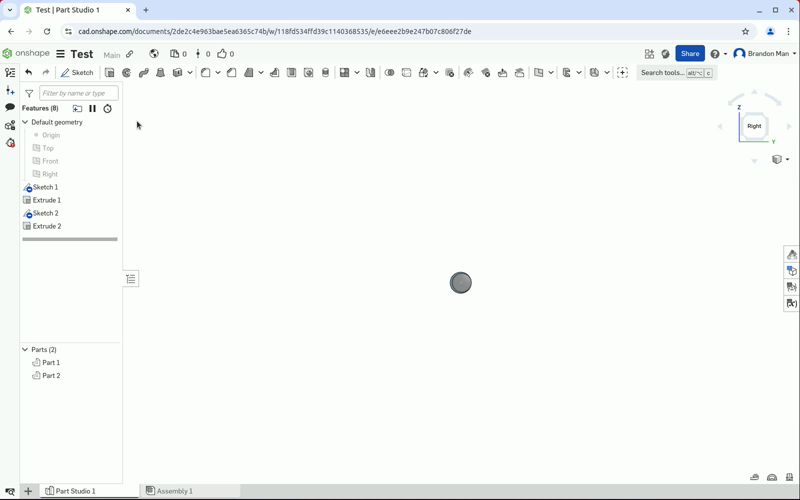
key(right, 2)
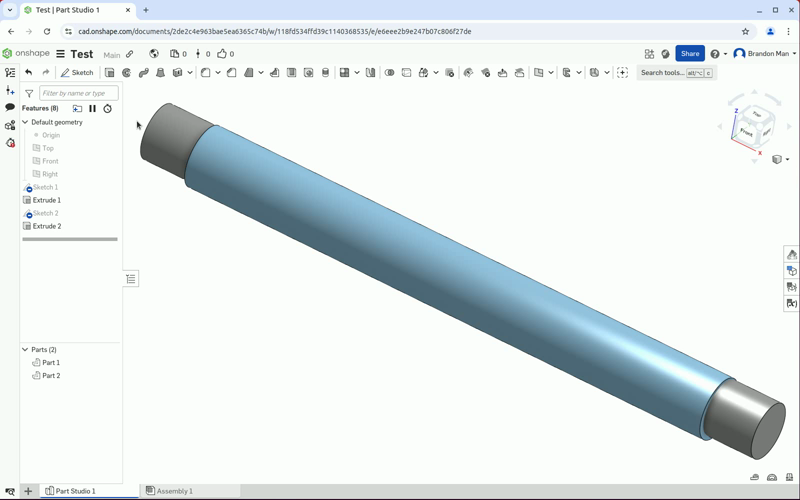
key(down, 2)
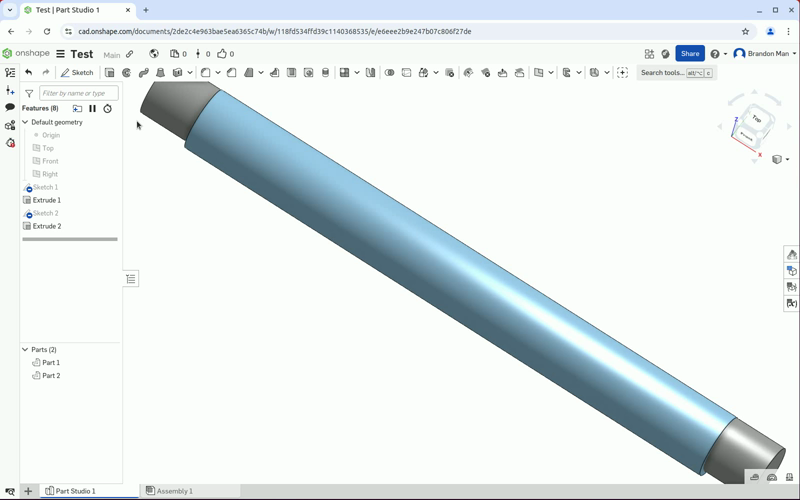
key(up, 2)
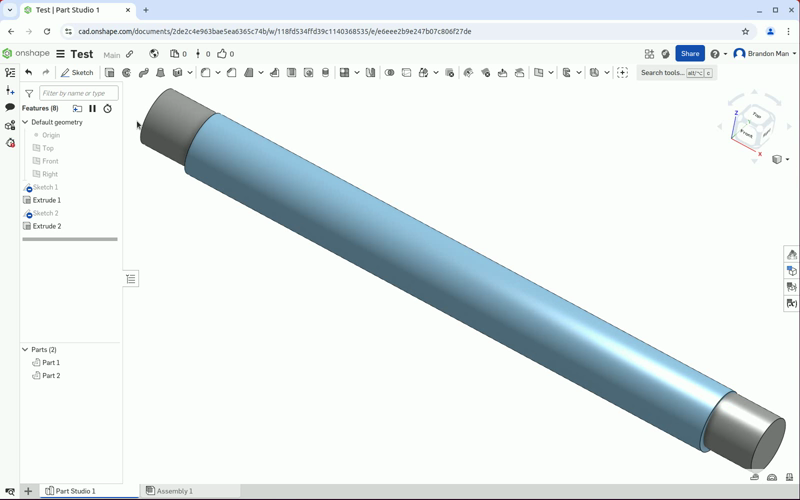
key(left, 2)
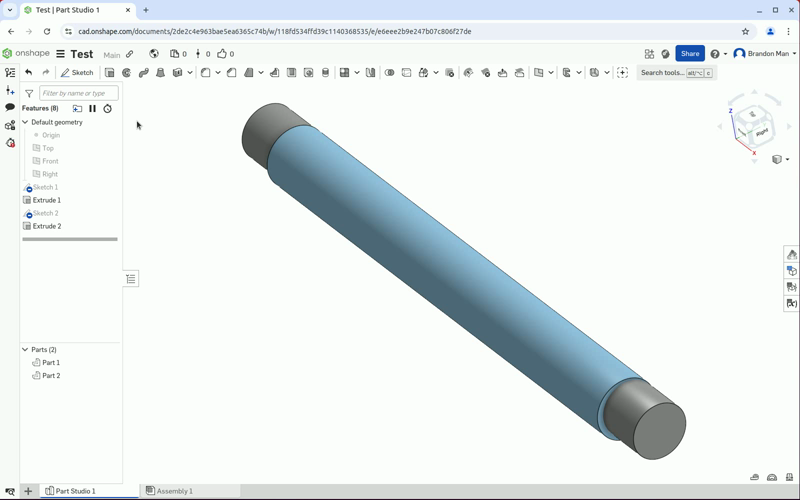
mouse_move(73, 189)
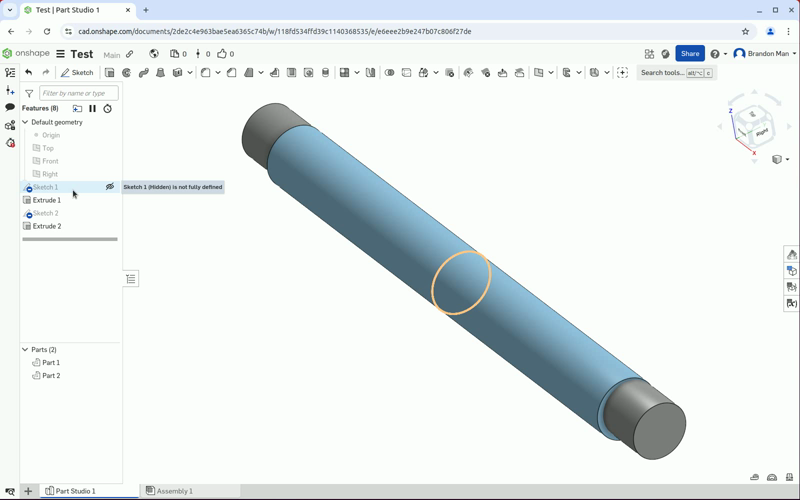
click(73, 189)